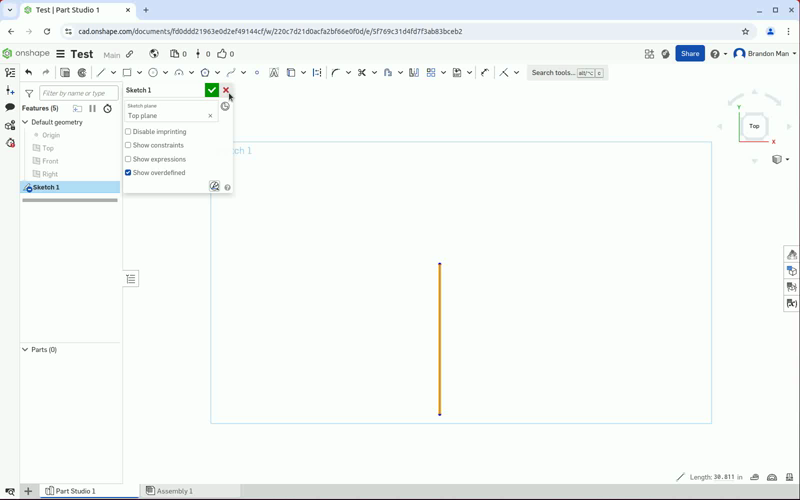
key(shift+h)
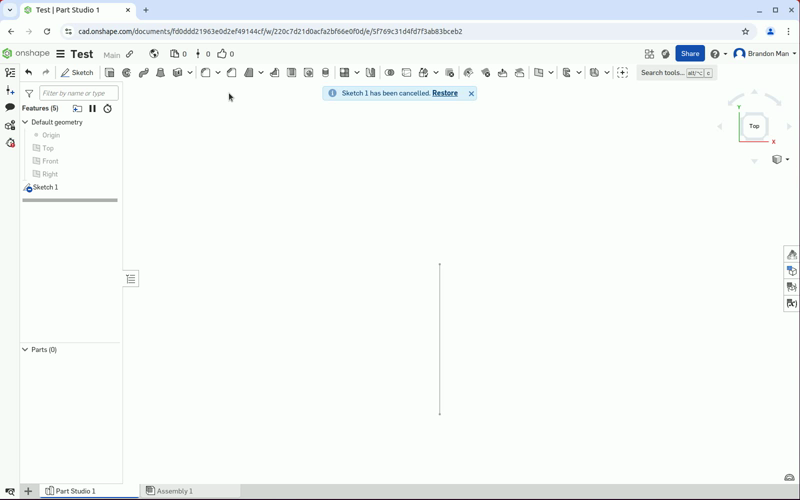
mouse_move(73, 352)
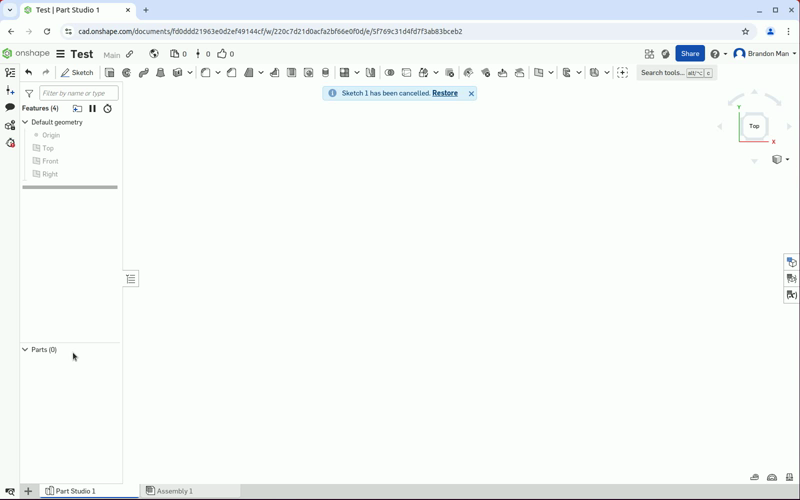
key(y)
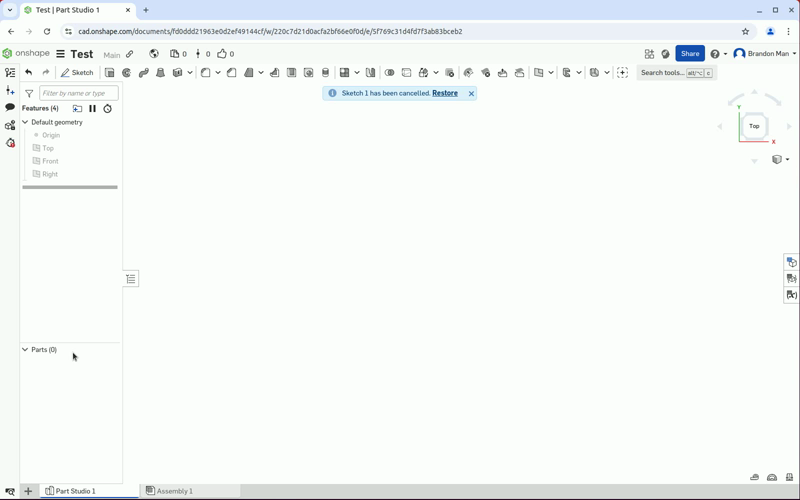
key(shift+p)
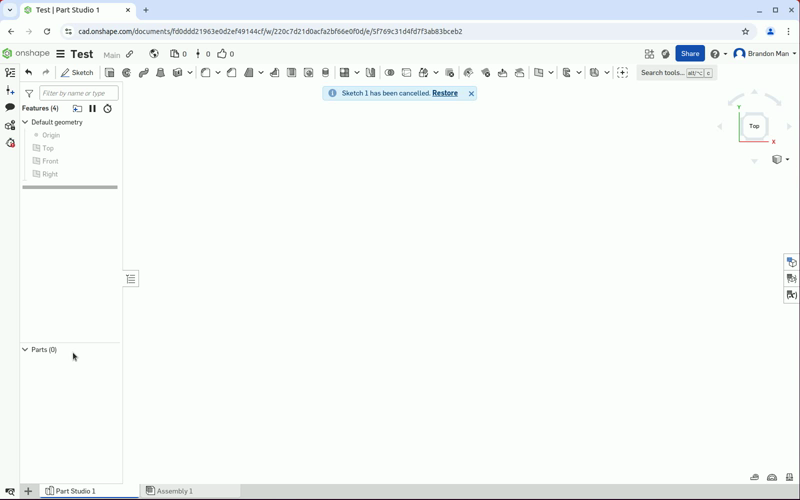
key(space)
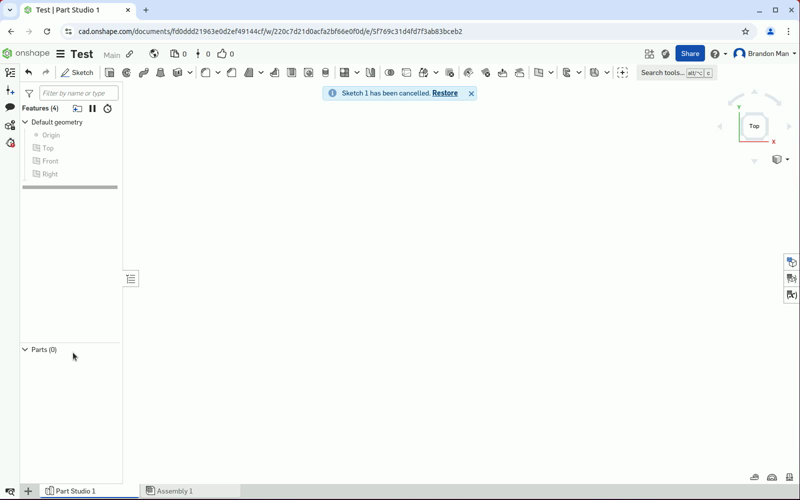
key_down(shift)
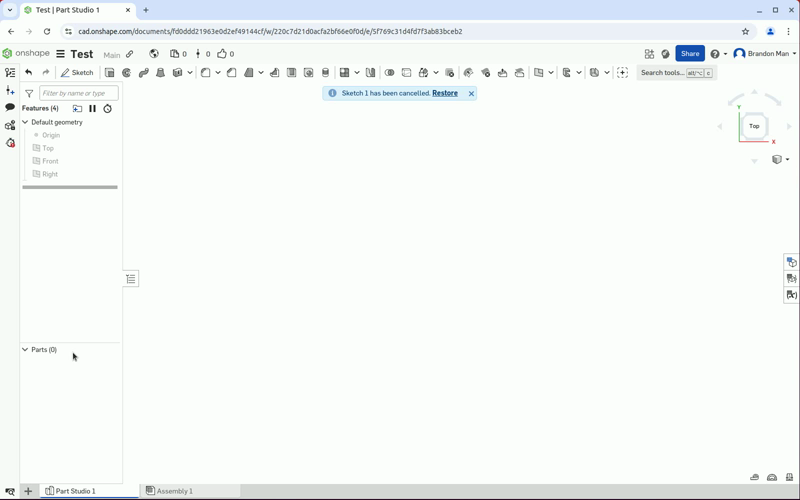
key(up)
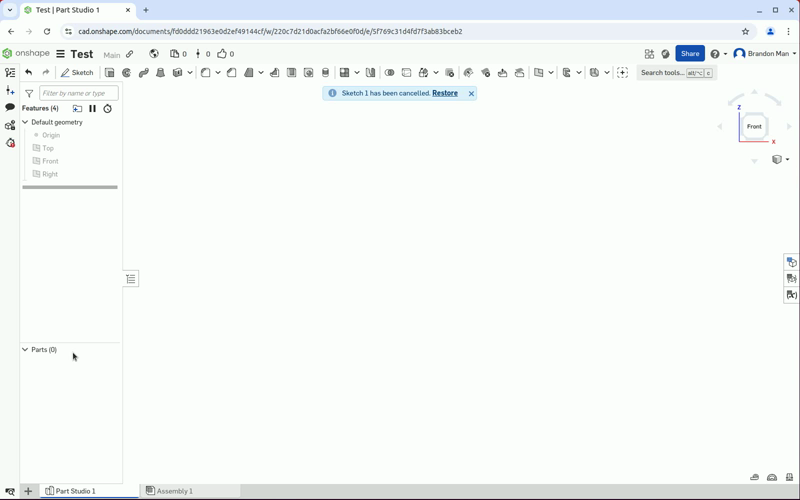
key_up(shift)
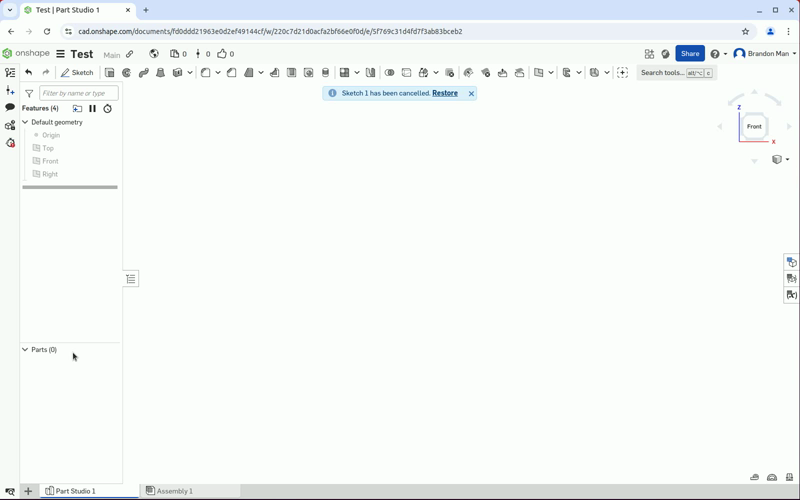
mouse_move(73, 352)
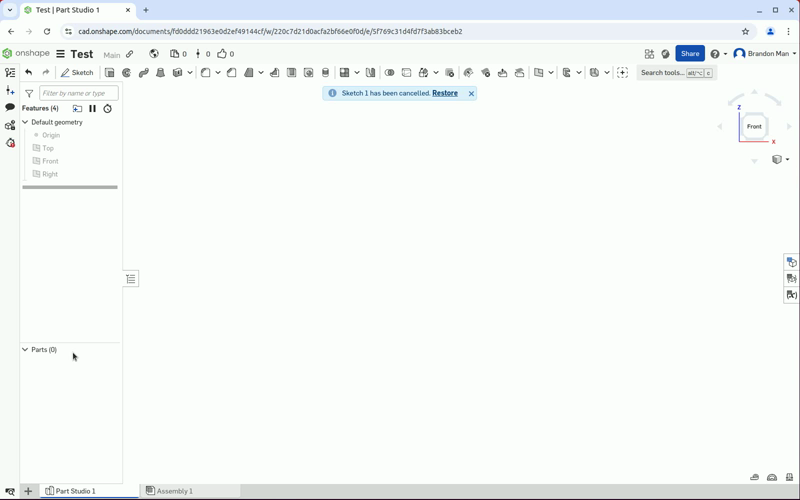
key(shift+y)
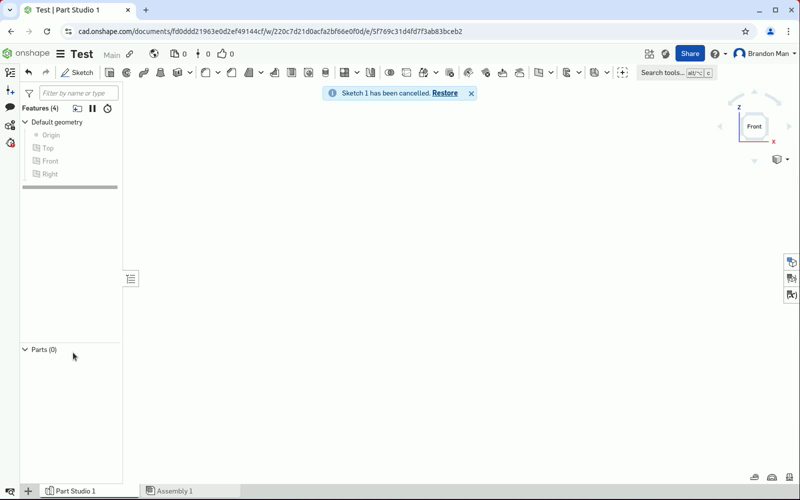
key(shift+s)
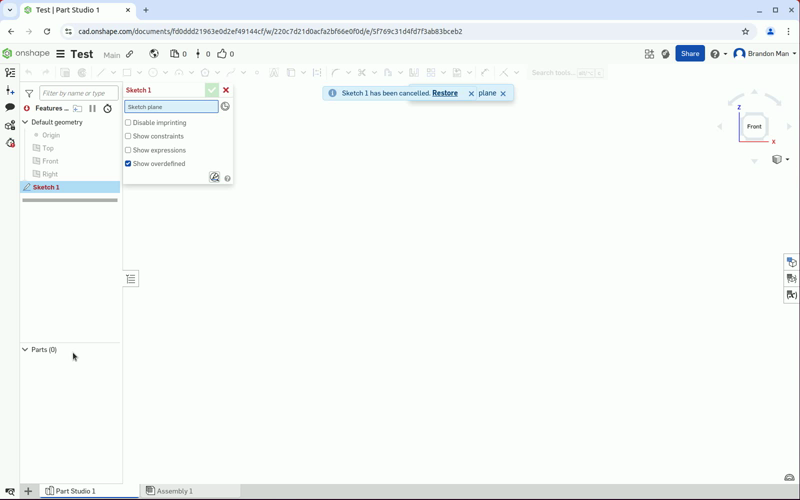
mouse_move(73, 163)
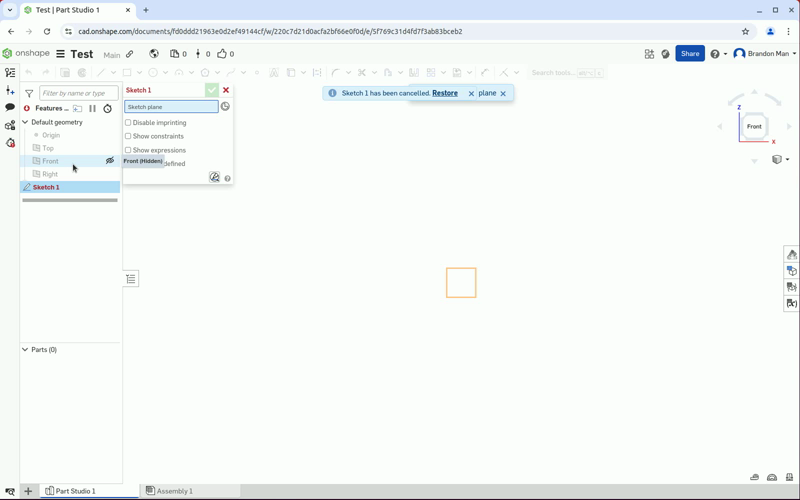
click(73, 163)
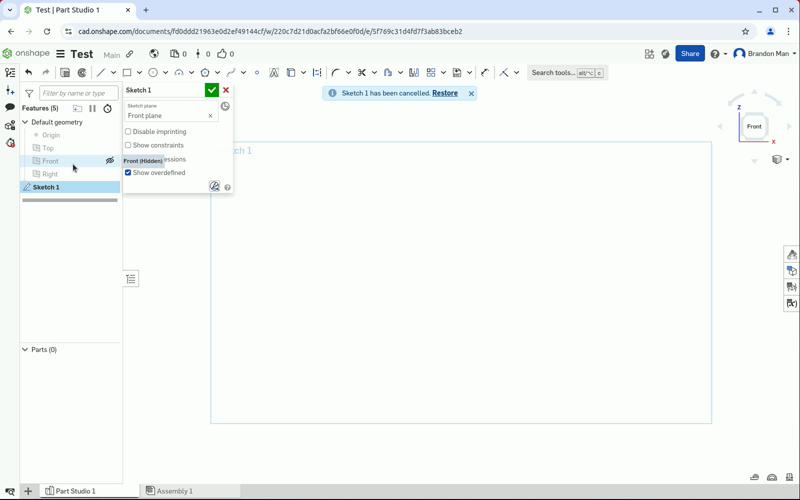
mouse_move(73, 352)
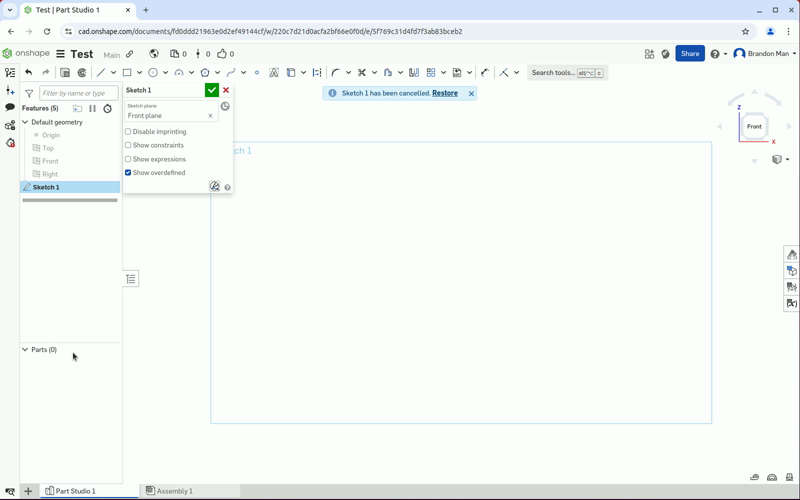
key(y)
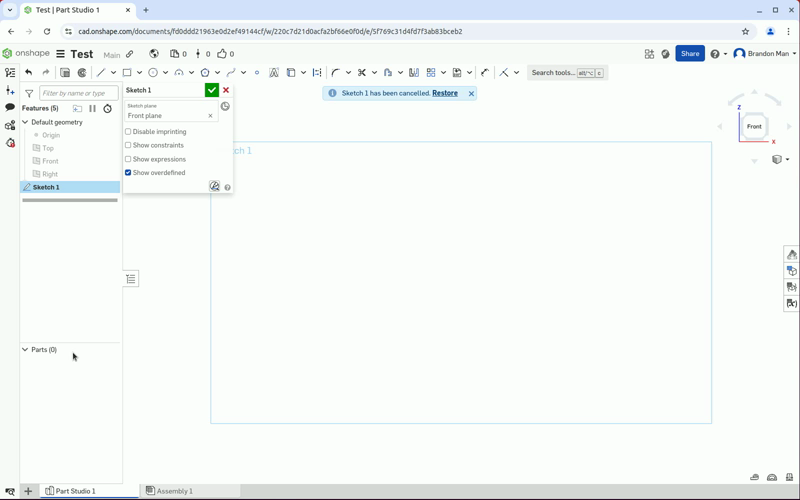
key(c)
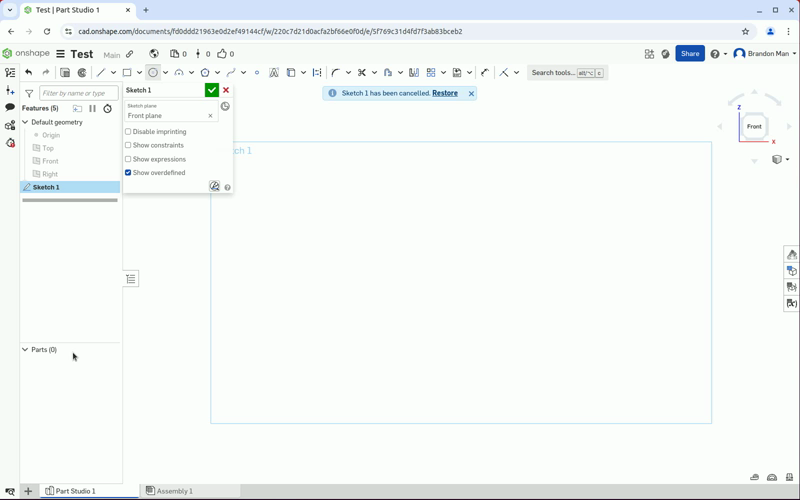
key_down(shift)
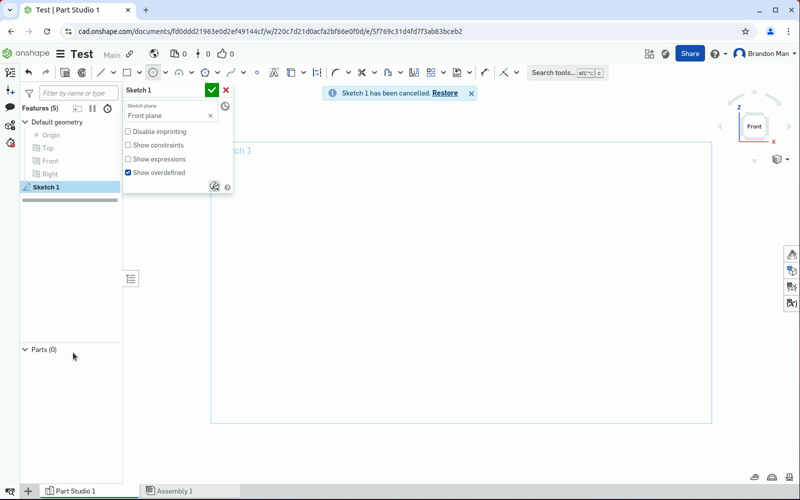
mouse_move(461, 282)
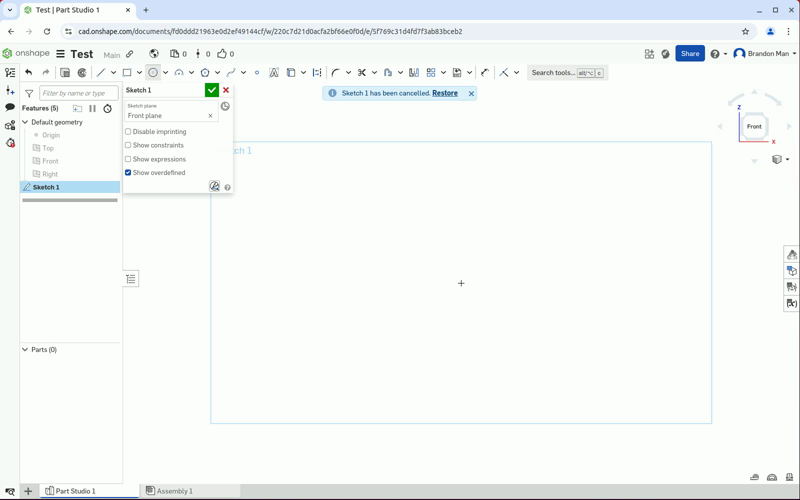
click(461, 282)
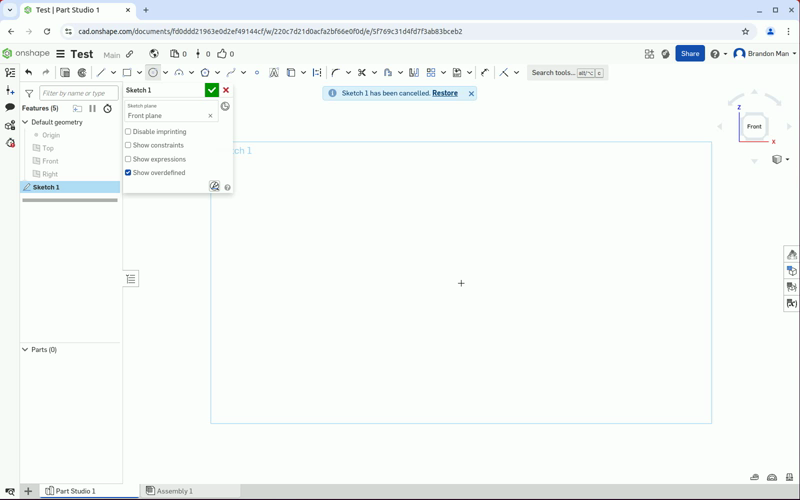
key_up(shift)
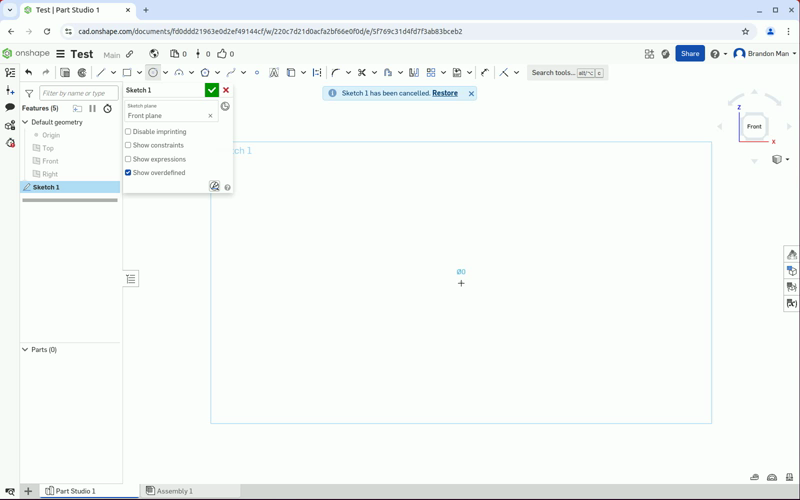
mouse_move(574, 282)
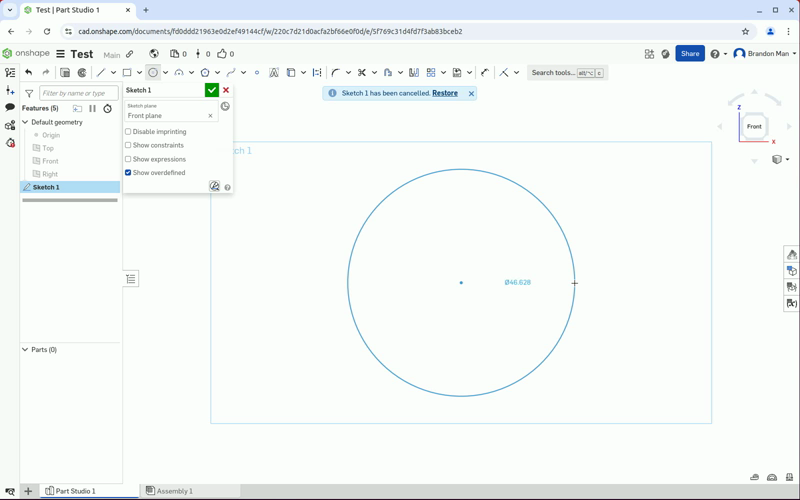
click(574, 282)
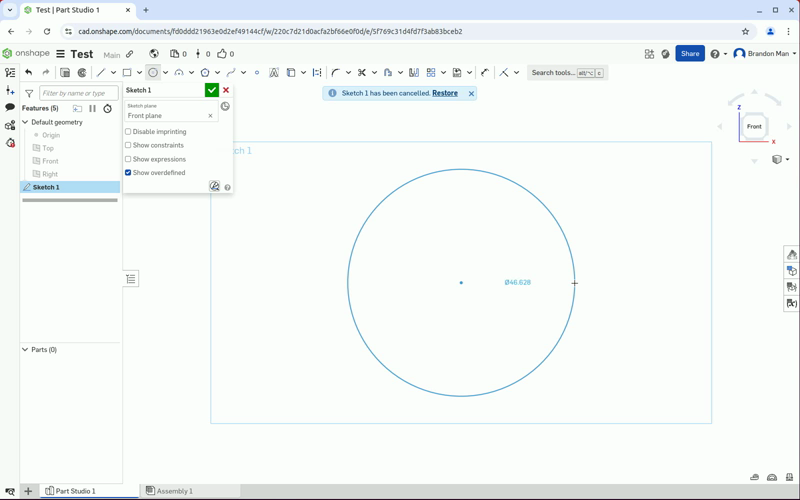
key(esc)
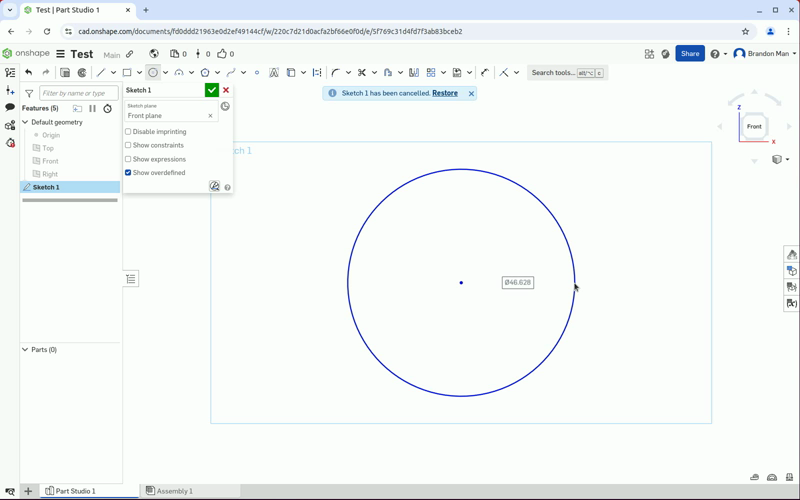
key(c)
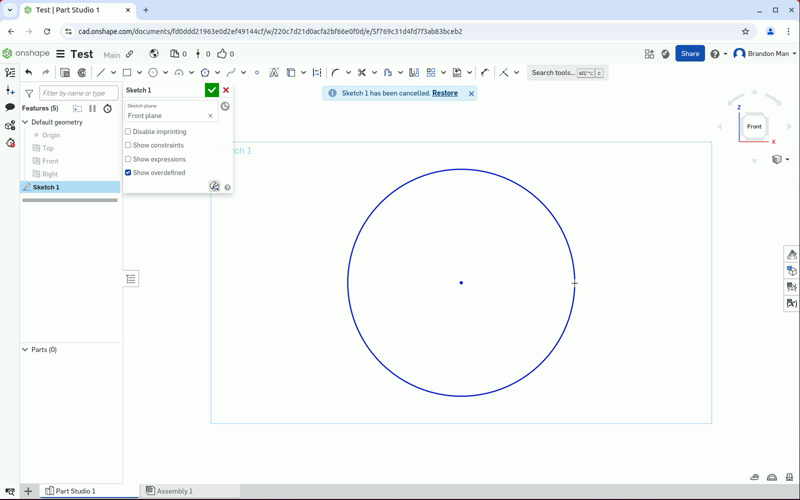
key_down(shift)
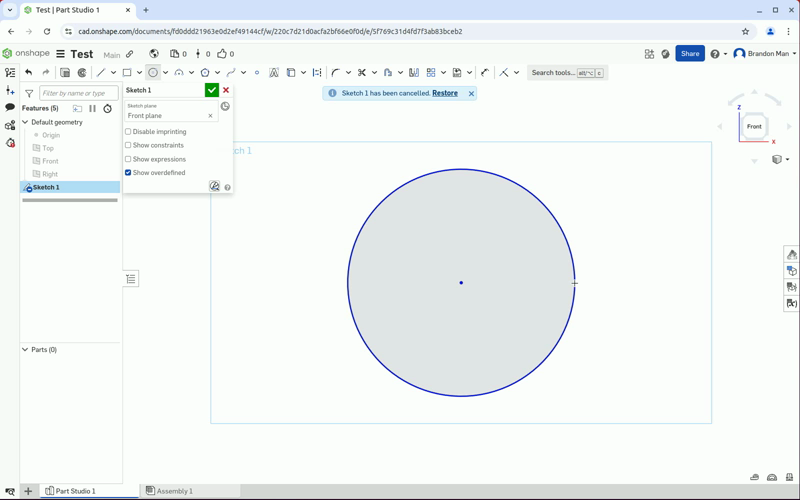
mouse_move(461, 282)
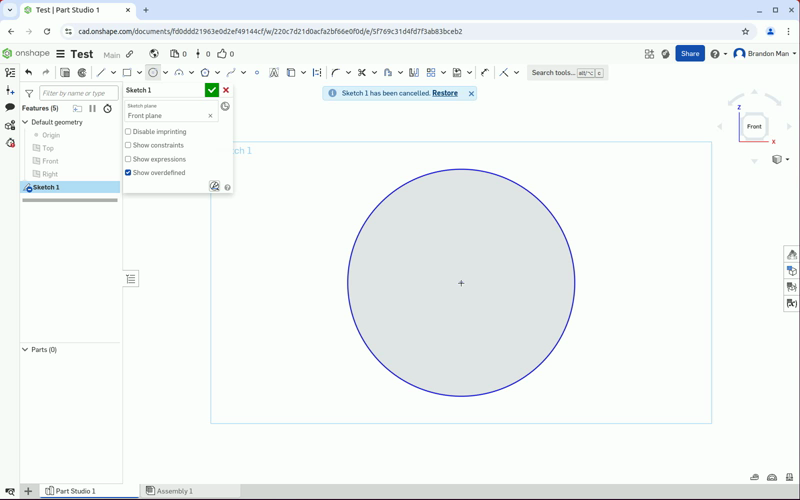
click(461, 282)
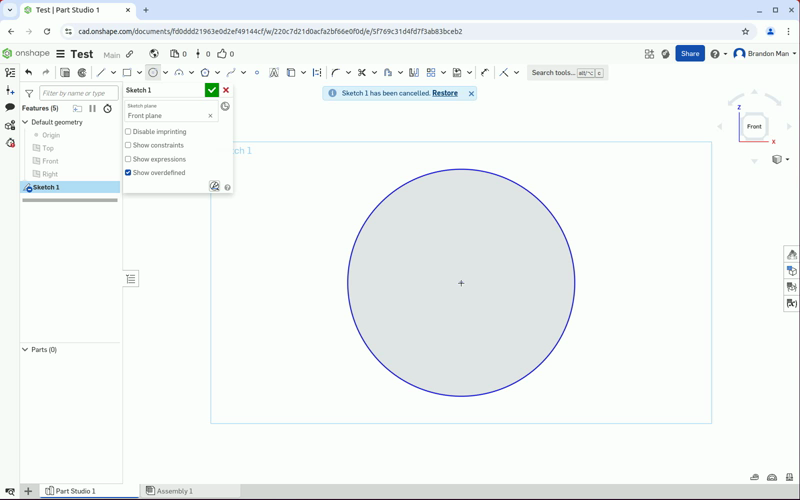
key_up(shift)
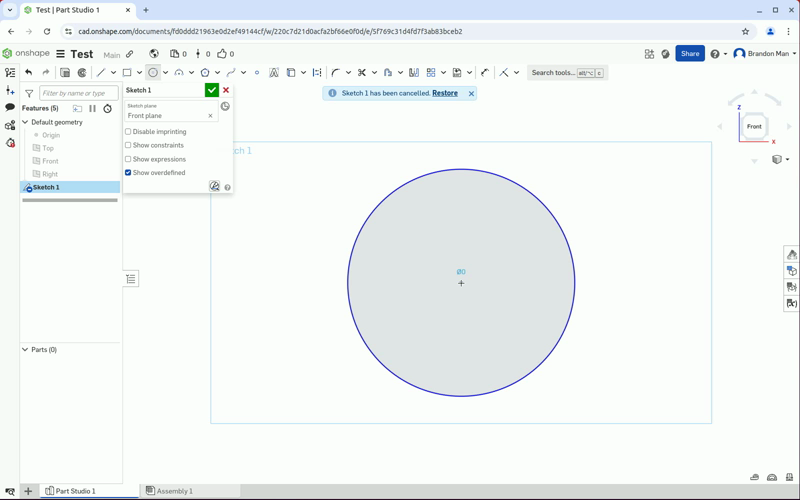
mouse_move(539, 282)
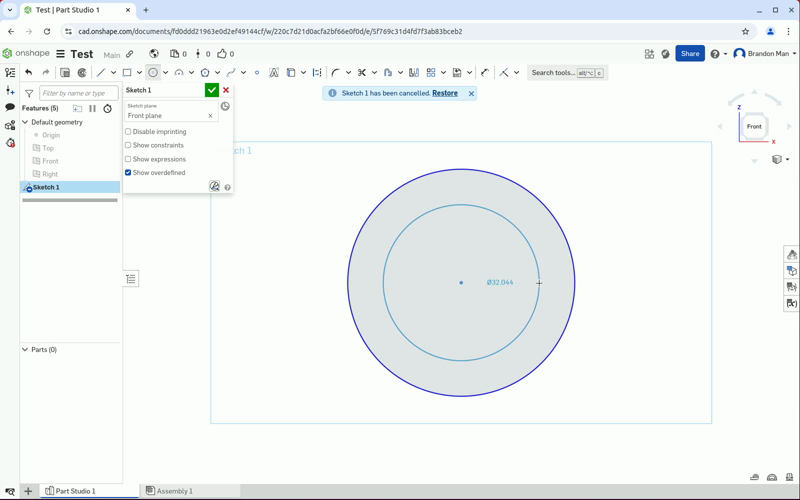
click(539, 282)
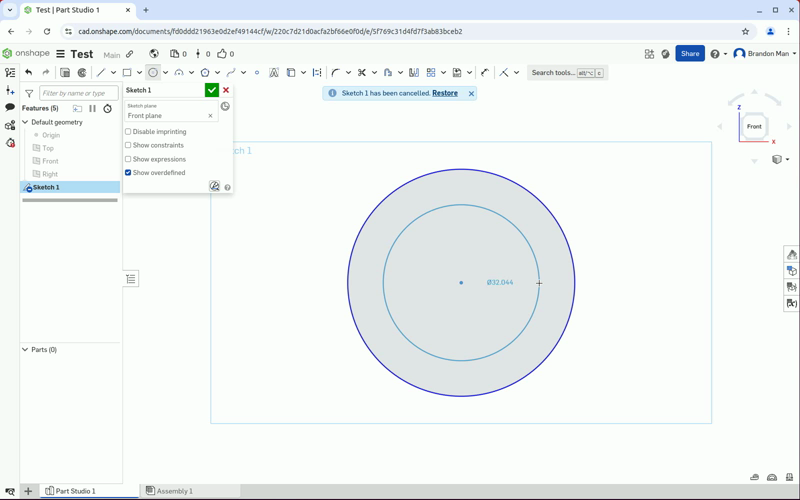
key(esc)
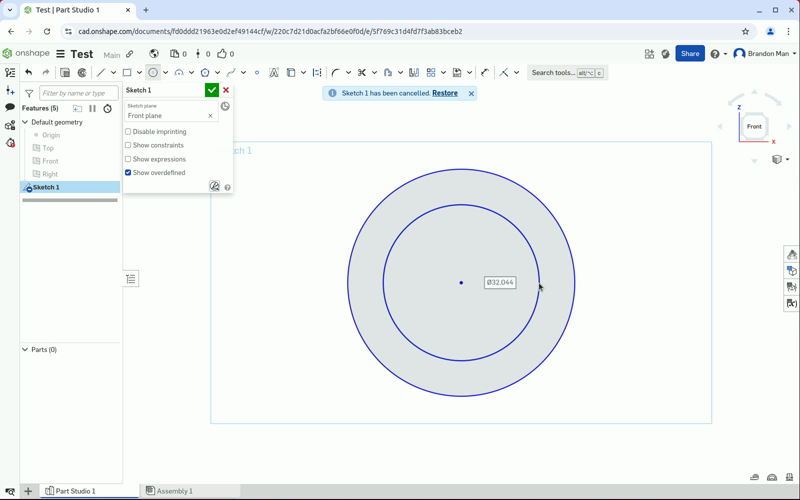
mouse_move(377, 235)
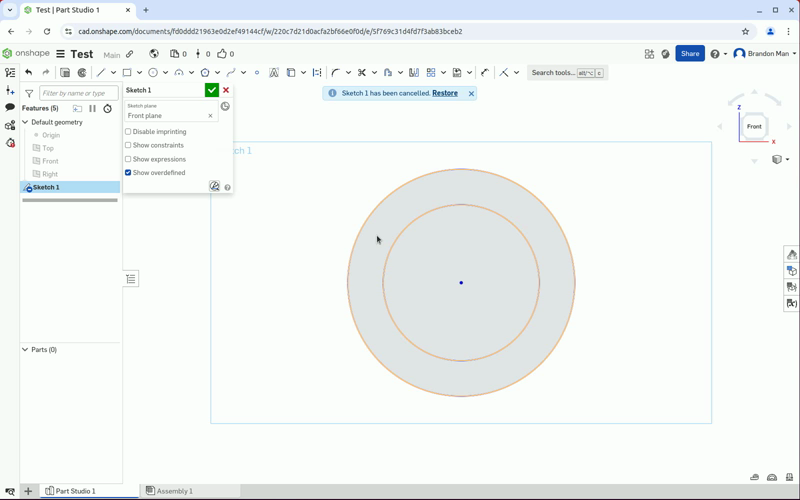
click(377, 235)
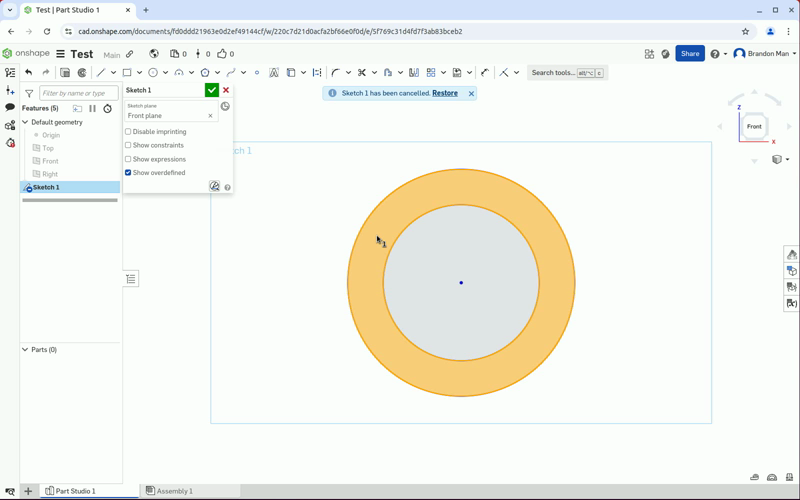
mouse_move(73, 352)
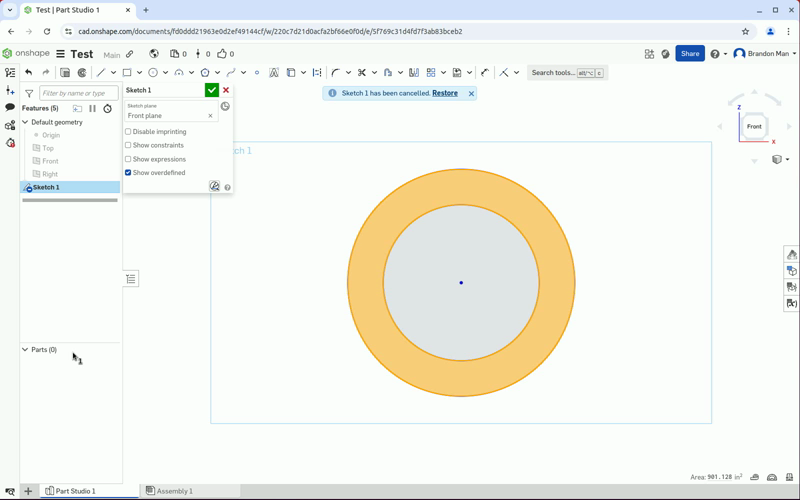
key(shift+y)
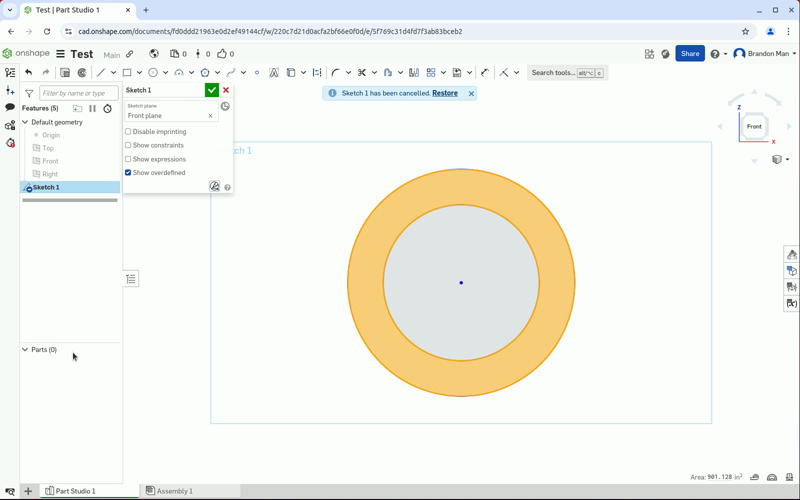
key(shift+e)
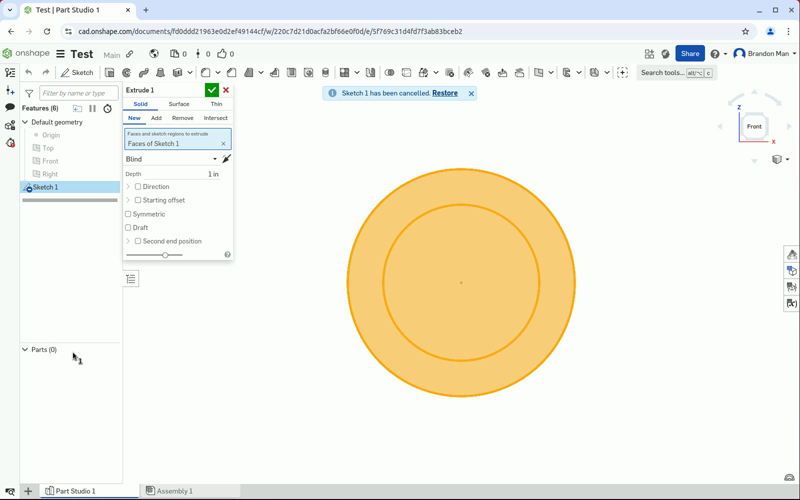
mouse_move(143, 106)
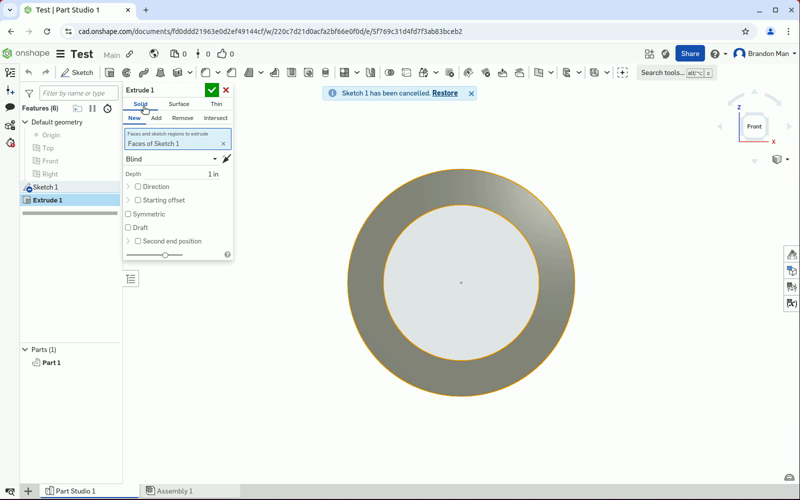
click(143, 106)
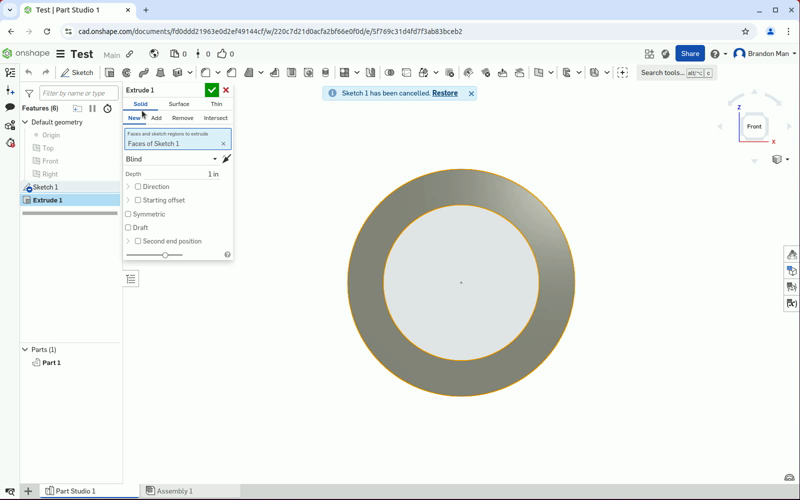
mouse_move(137, 120)
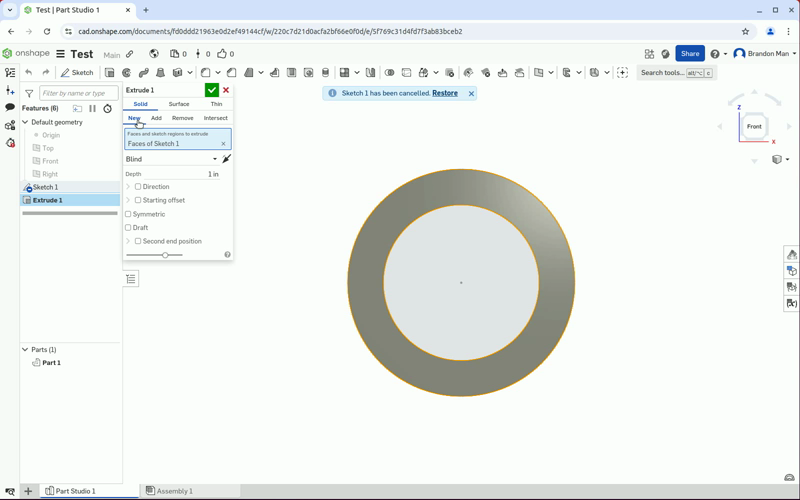
click(137, 120)
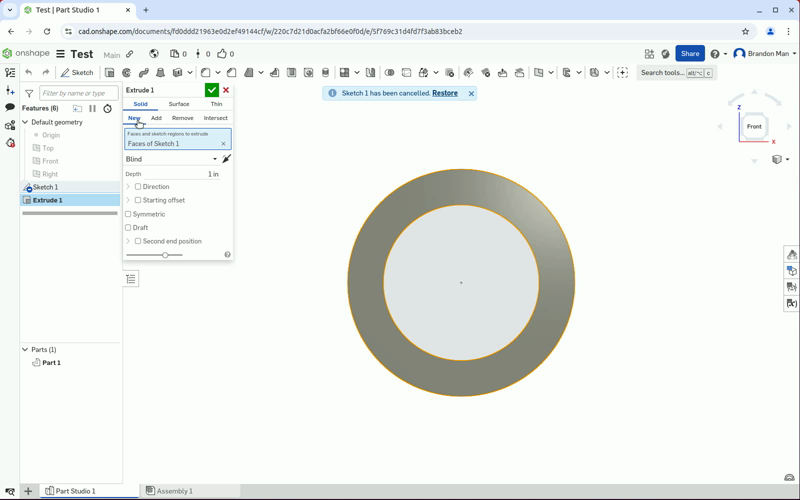
key(tab, 4)
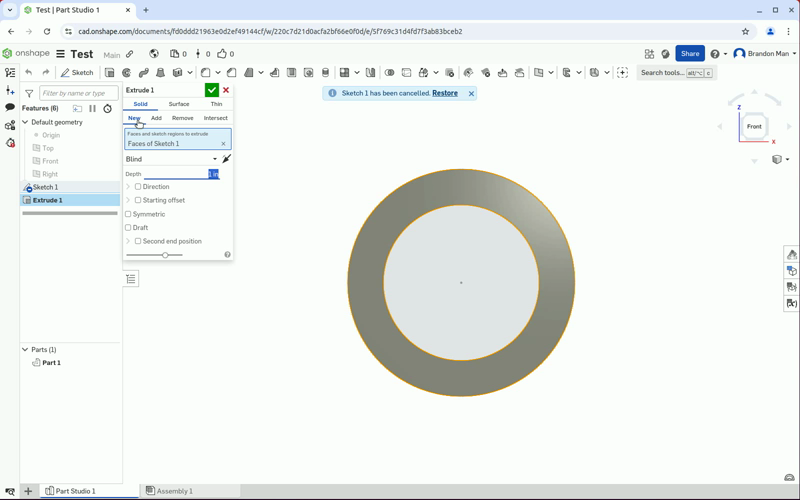
text(6.258)
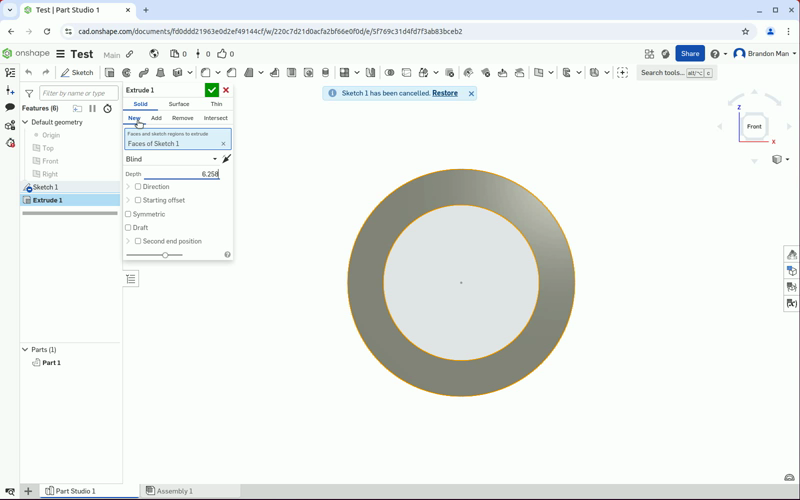
key(tab, 3)
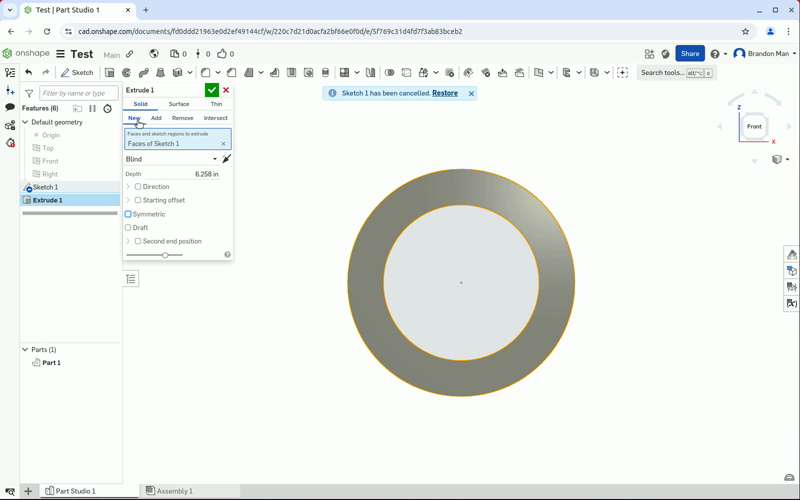
key(space)
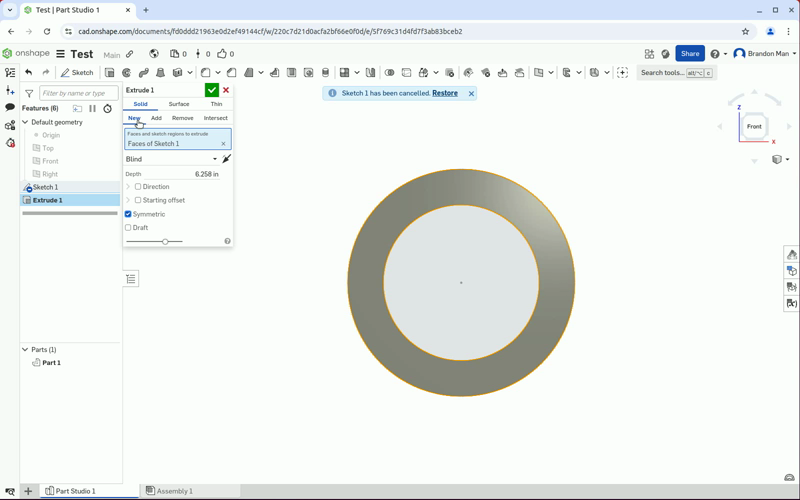
key(enter)
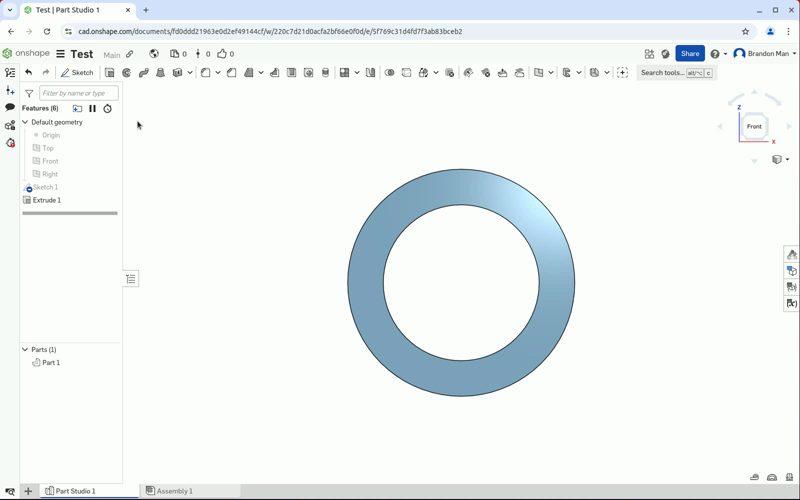
key(shift+h)
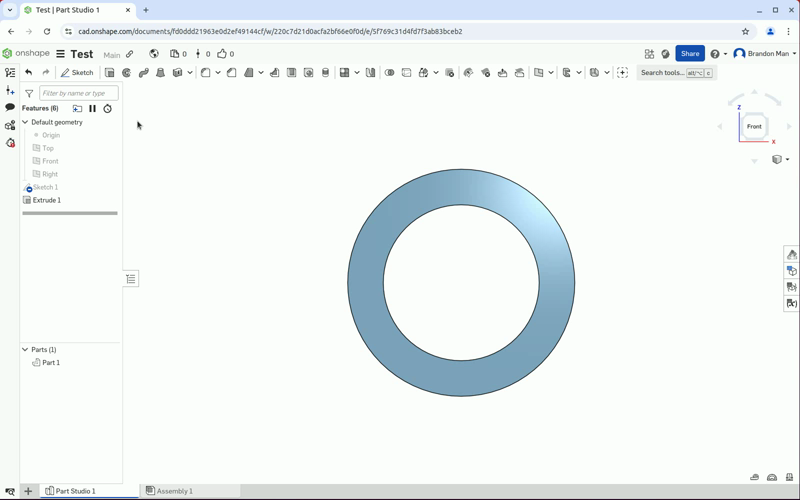
key(shift+h)
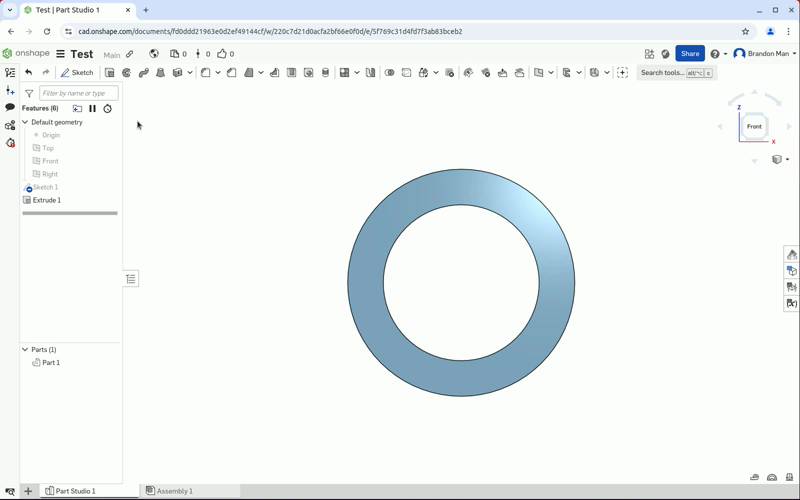
mouse_move(73, 189)
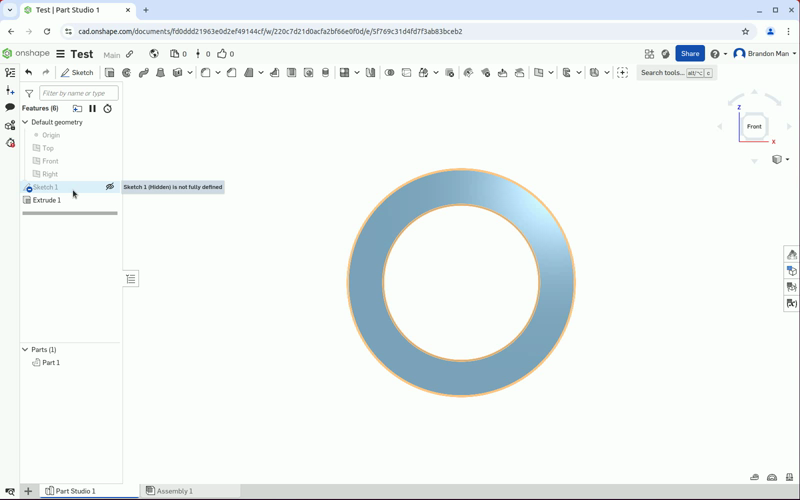
click(73, 189)
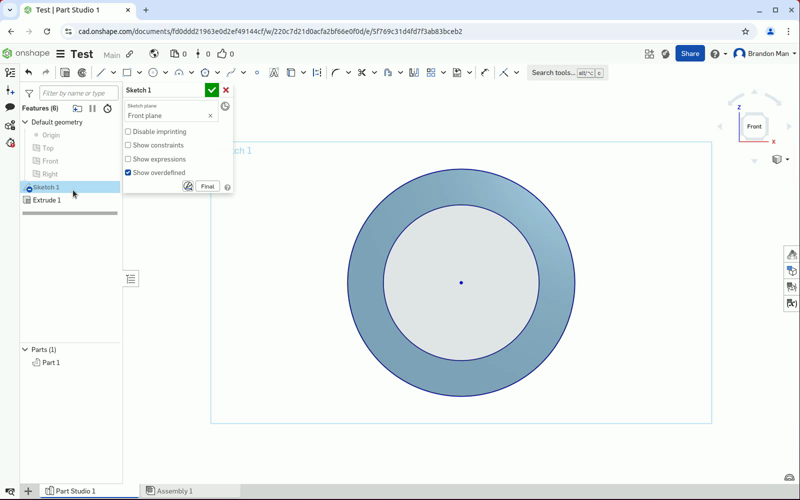
mouse_move(229, 92)
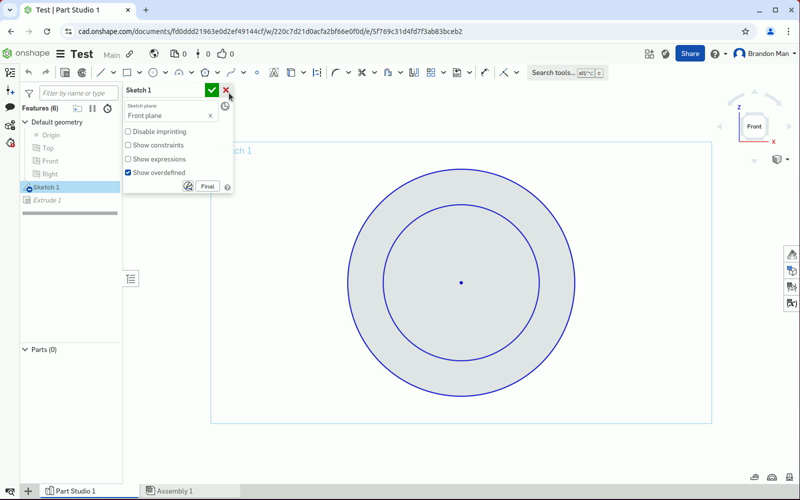
click(229, 92)
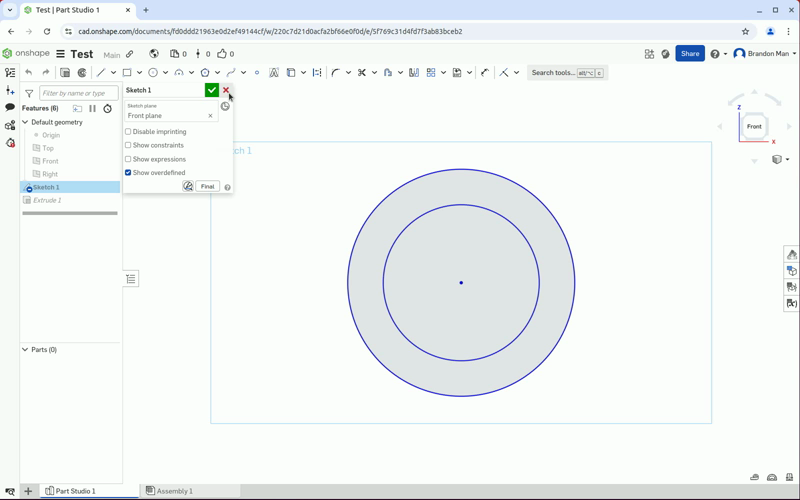
key(shift+s)
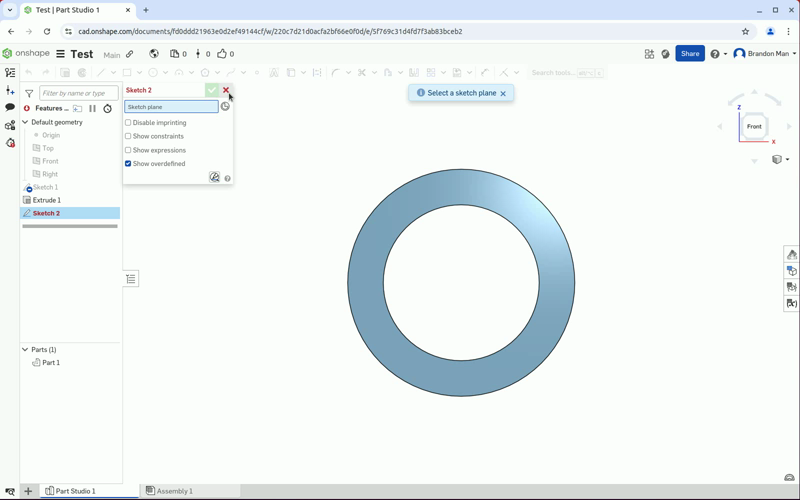
mouse_move(73, 163)
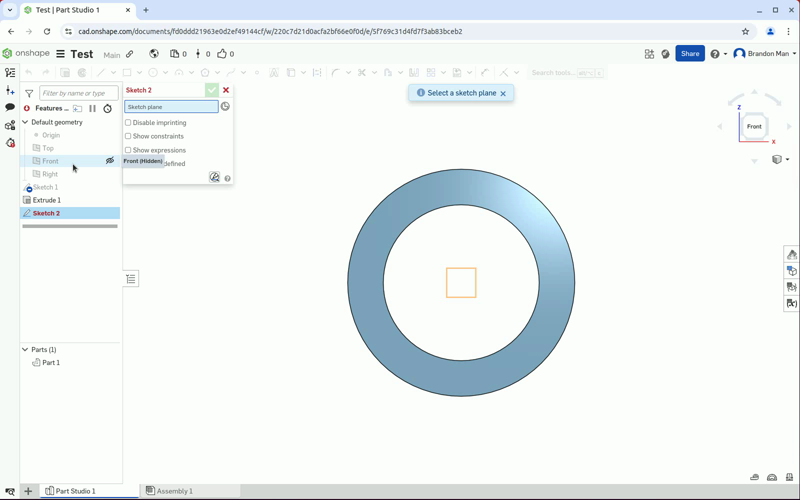
click(73, 163)
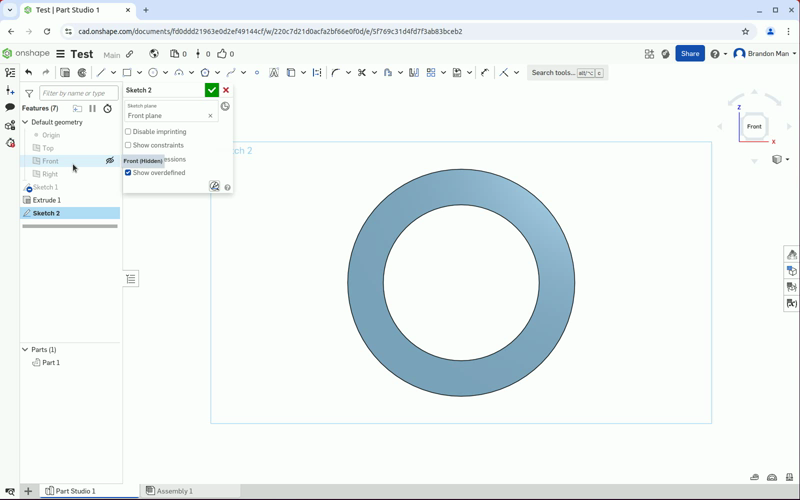
mouse_move(73, 352)
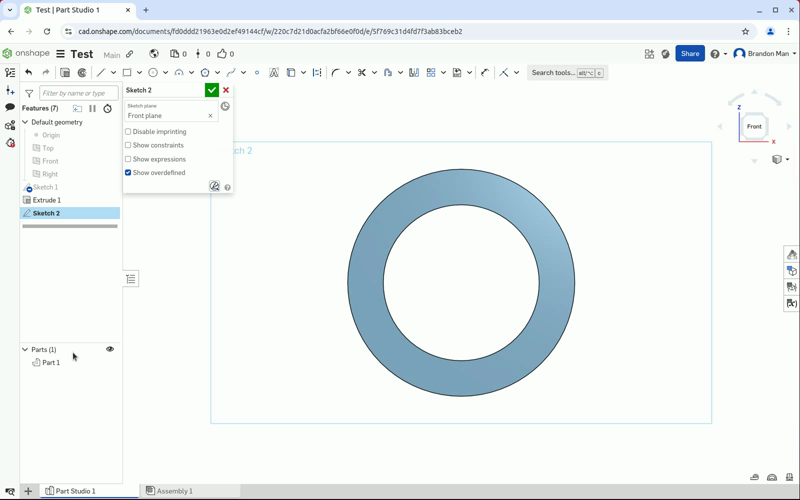
key(y)
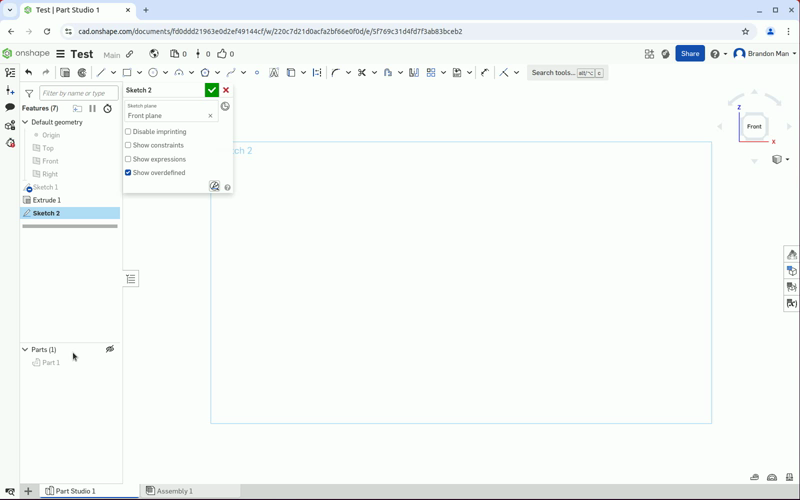
key(c)
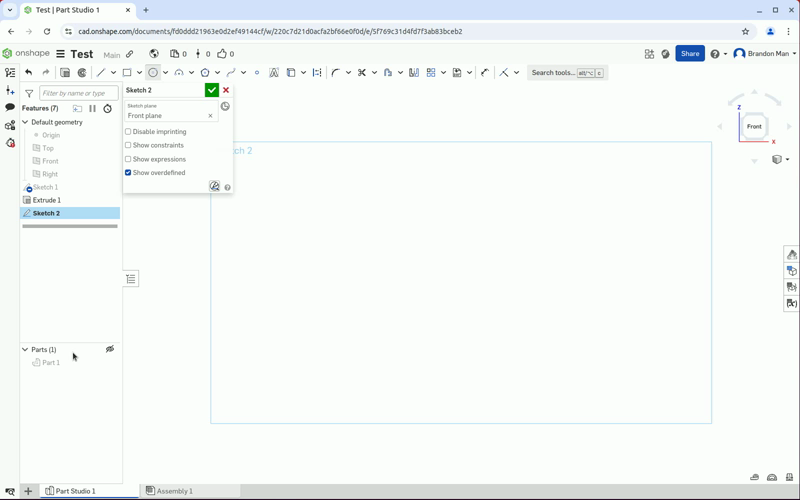
key_down(shift)
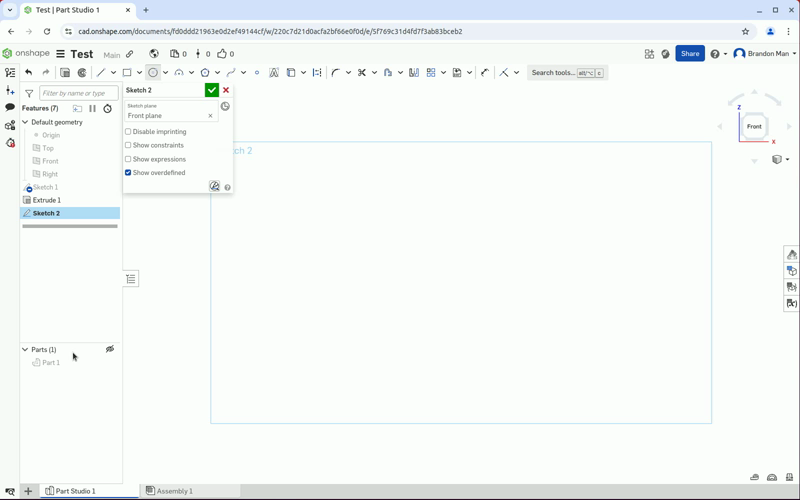
mouse_move(461, 282)
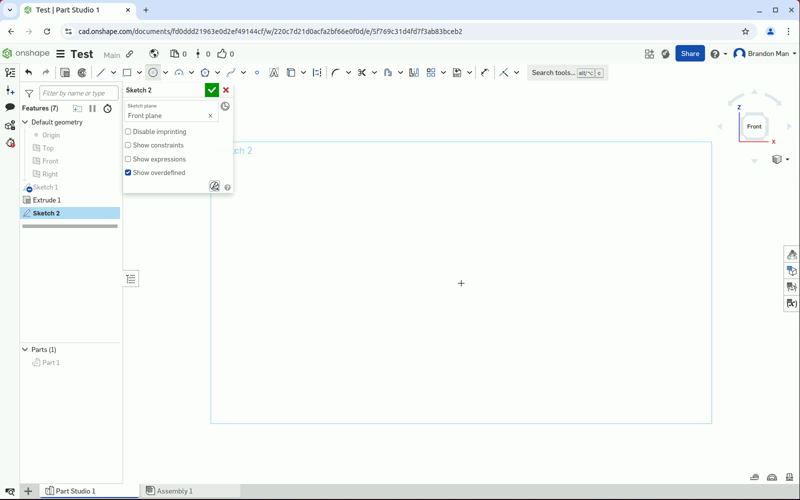
click(461, 282)
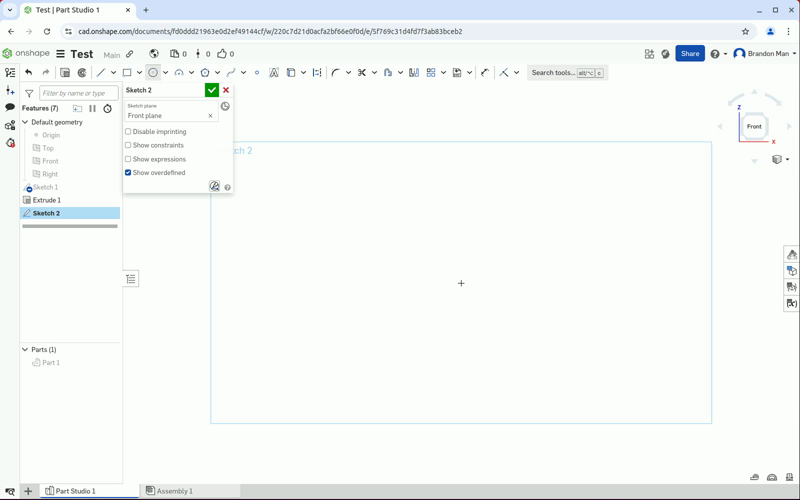
key_up(shift)
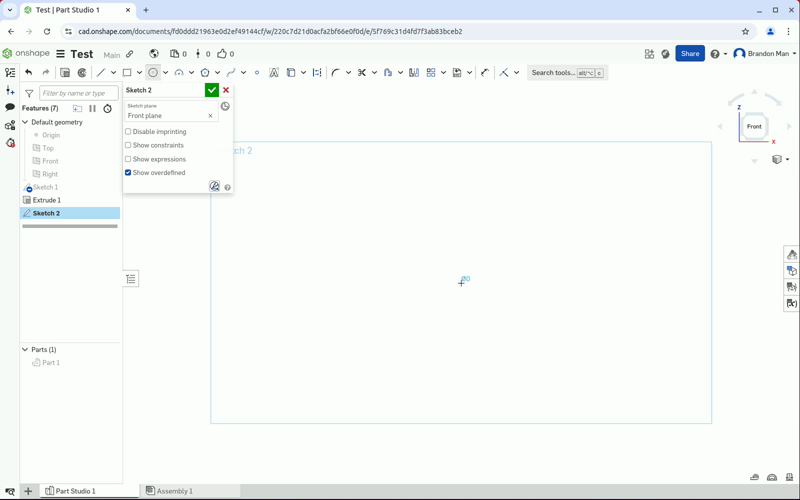
mouse_move(540, 282)
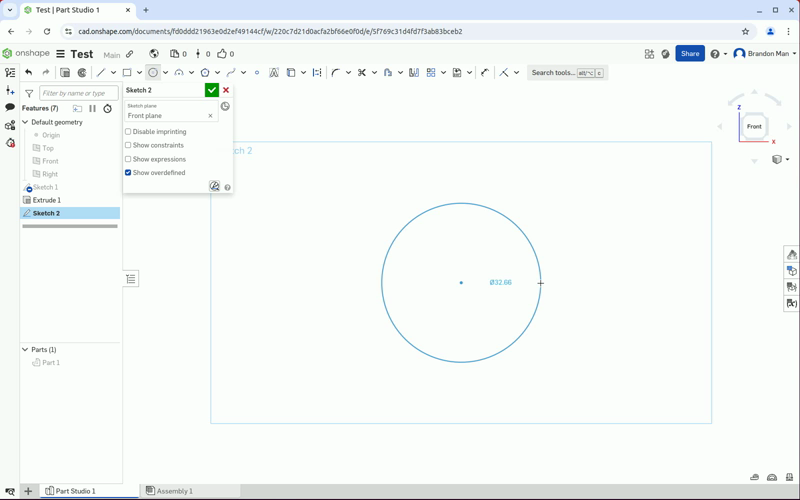
click(540, 282)
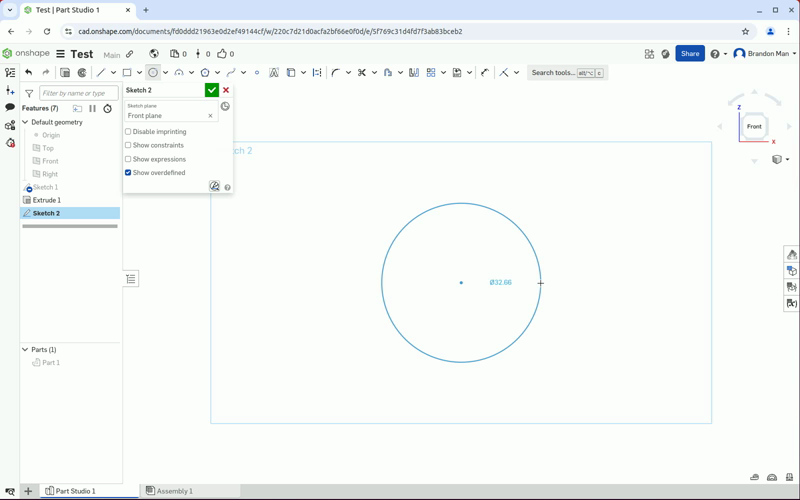
key(esc)
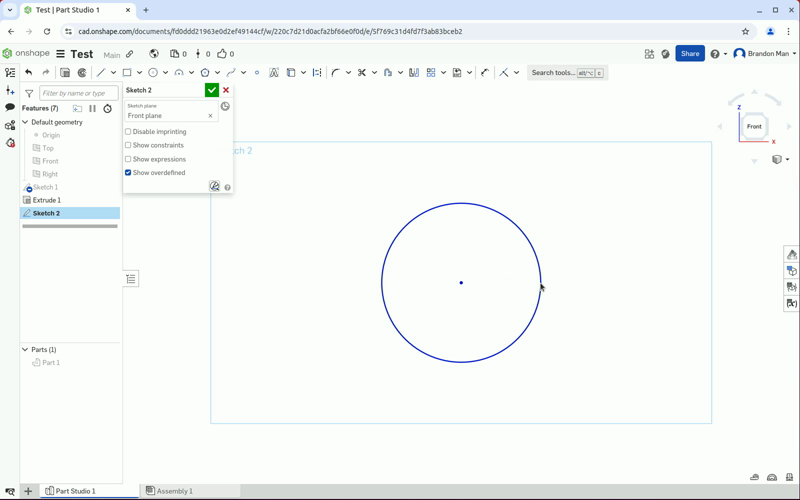
key(c)
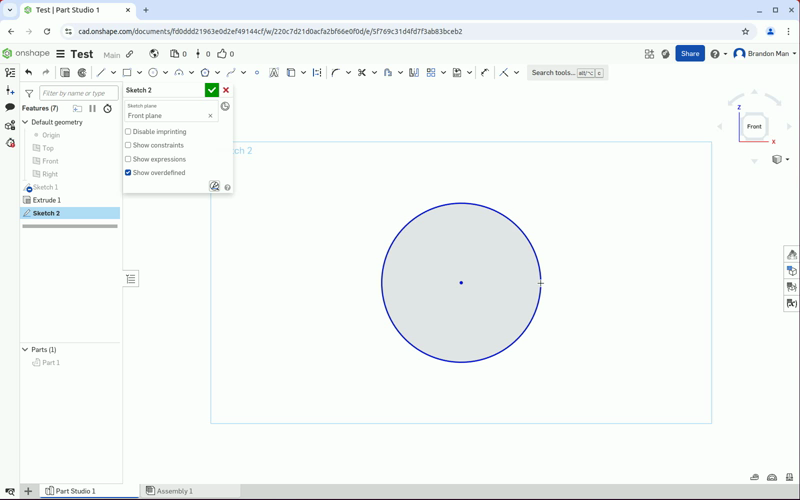
key_down(shift)
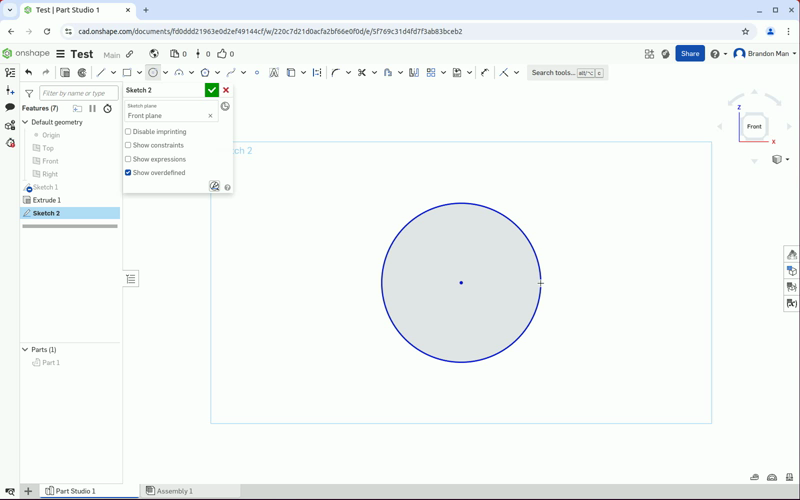
mouse_move(461, 282)
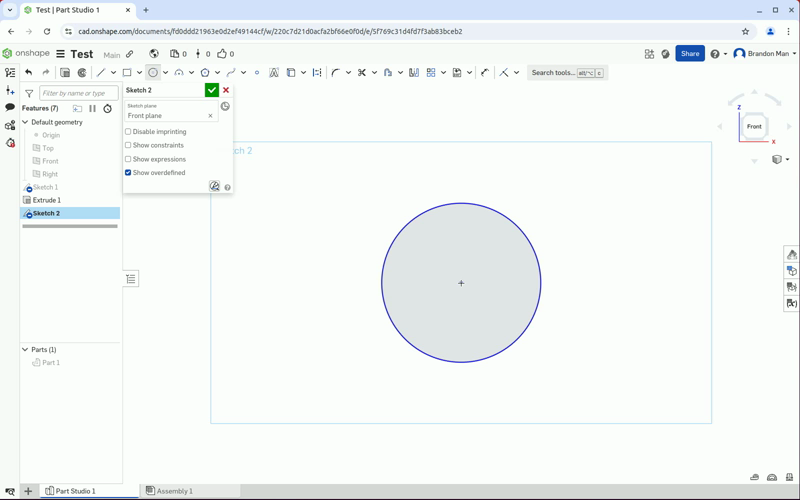
click(461, 282)
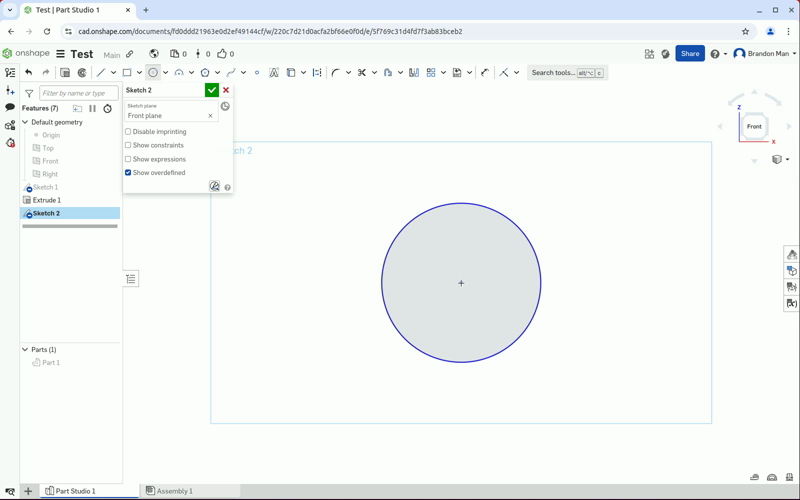
key_up(shift)
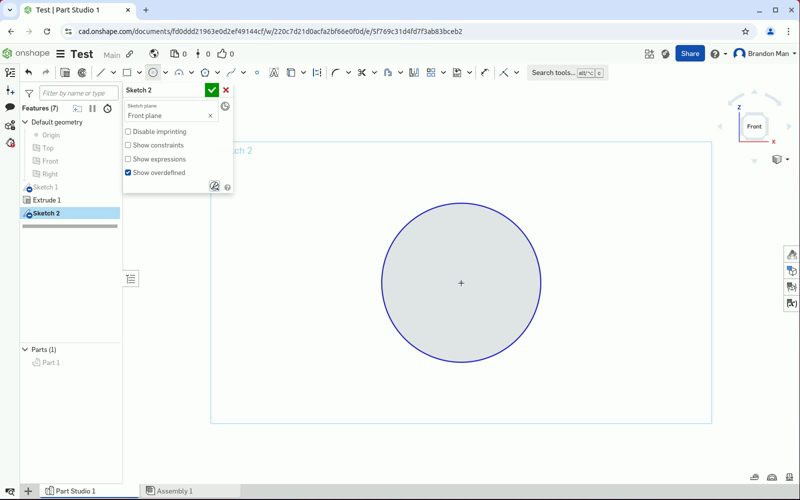
mouse_move(494, 282)
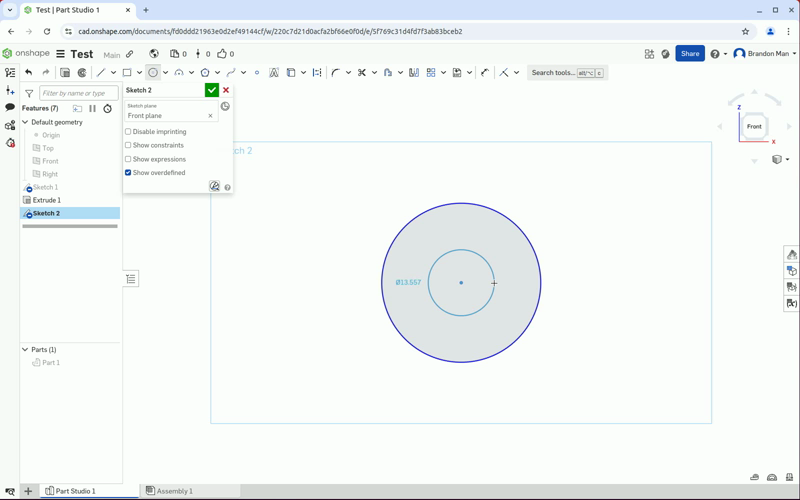
click(494, 282)
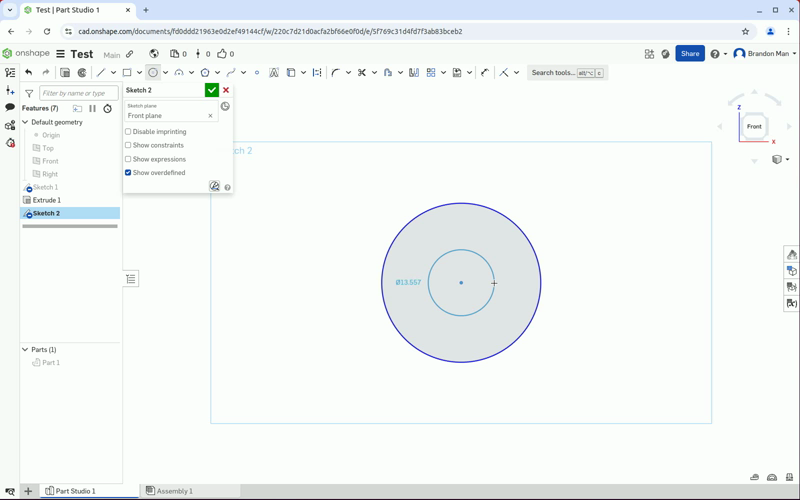
key(esc)
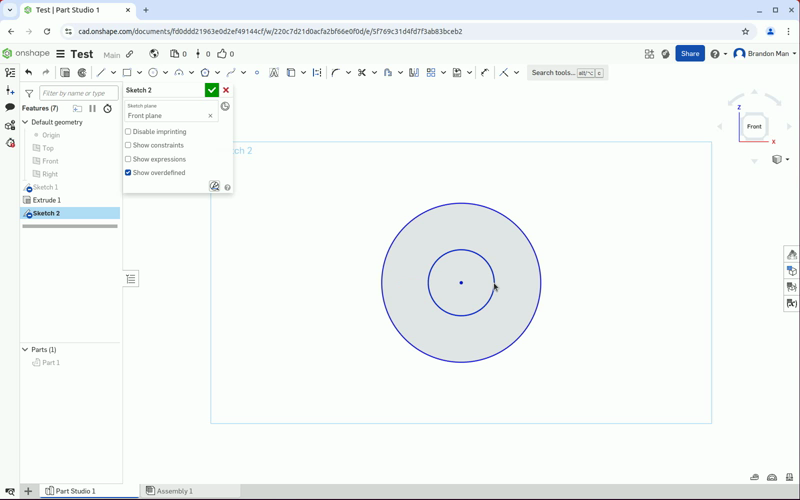
mouse_move(398, 257)
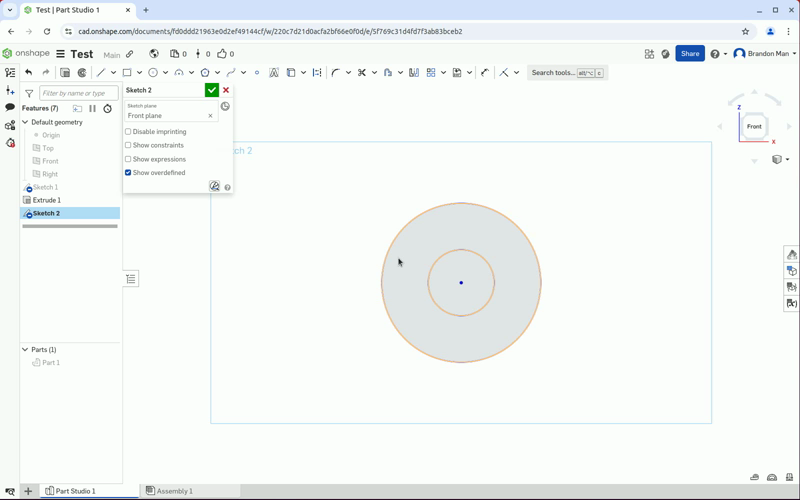
click(398, 257)
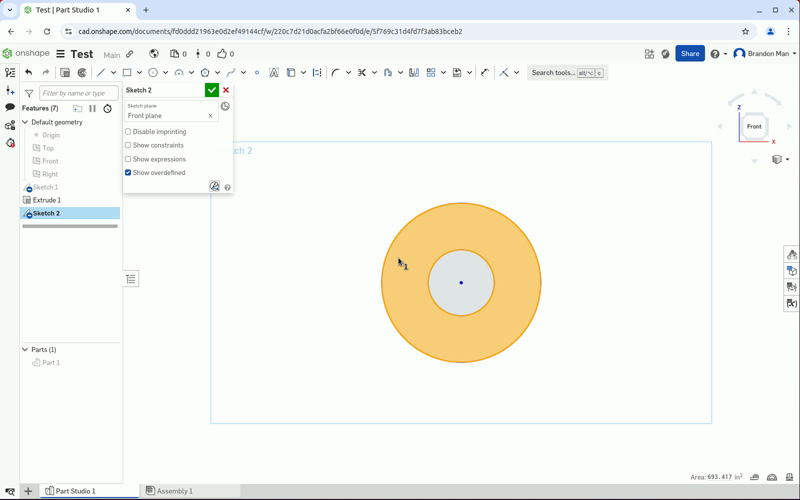
mouse_move(73, 352)
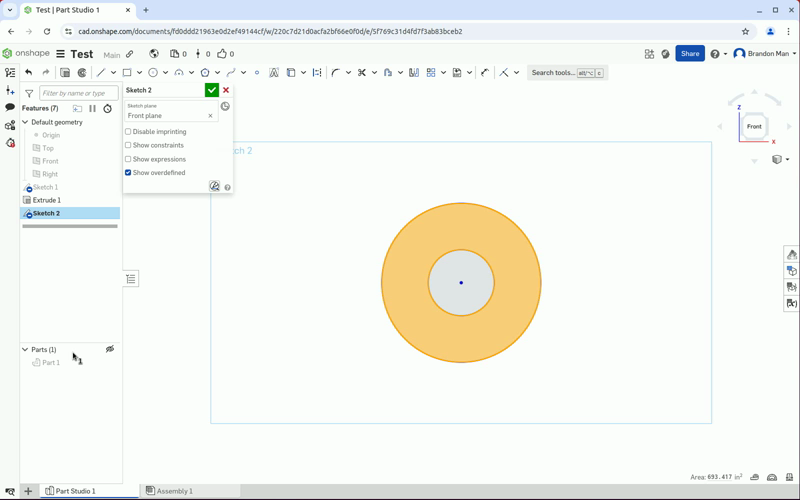
key(shift+y)
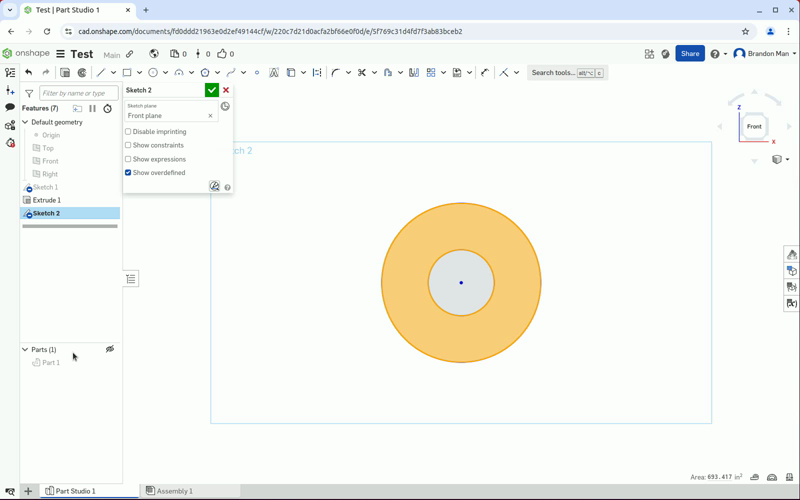
key(shift+e)
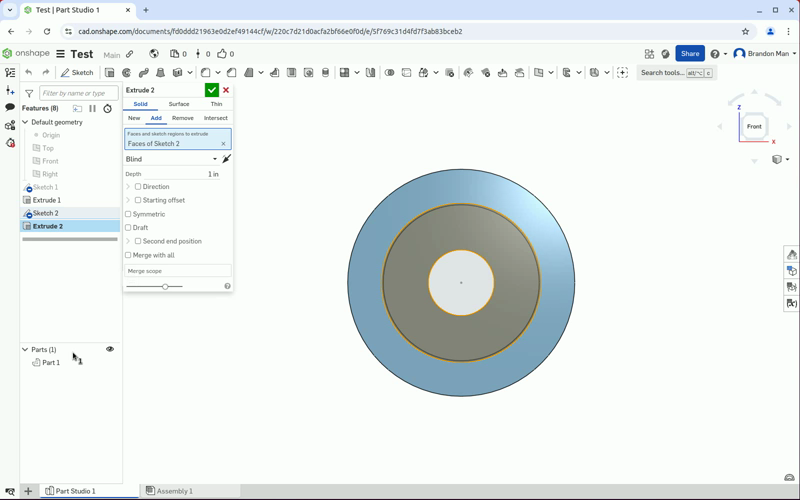
mouse_move(143, 106)
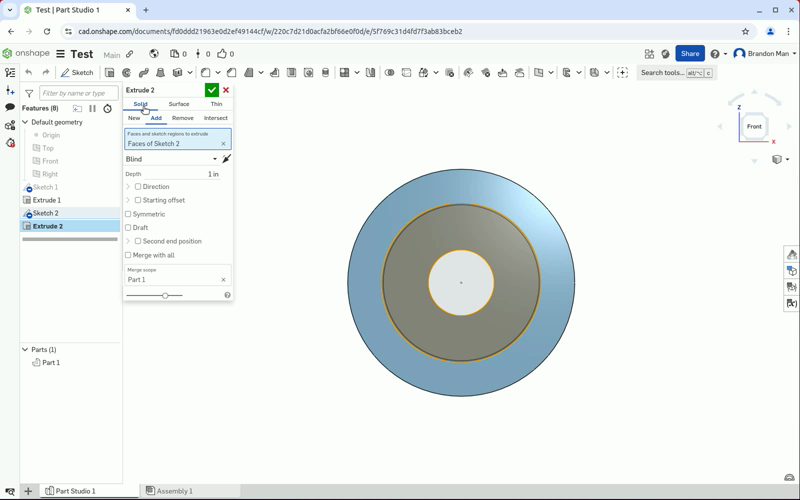
click(143, 106)
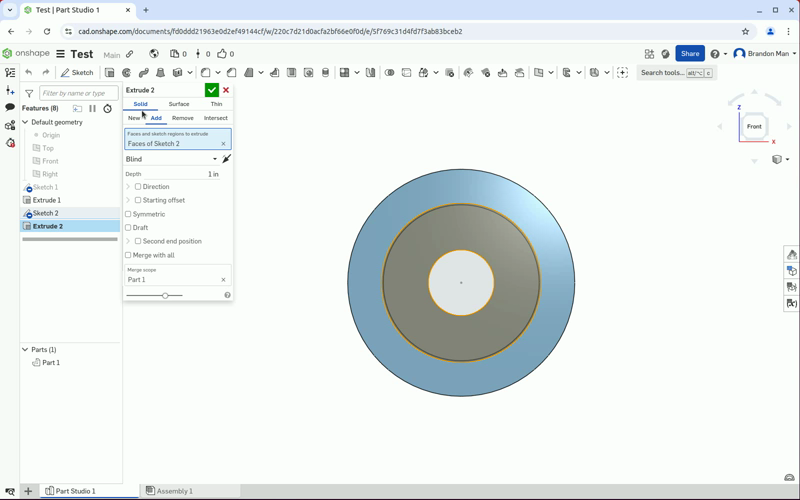
mouse_move(137, 120)
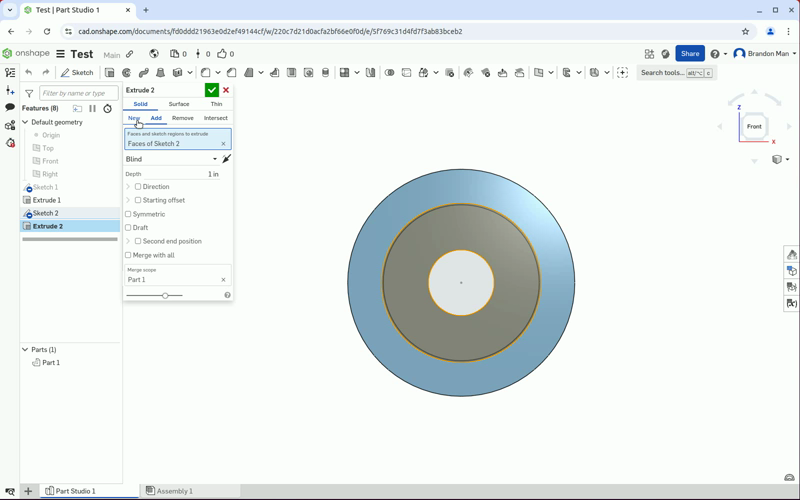
click(137, 120)
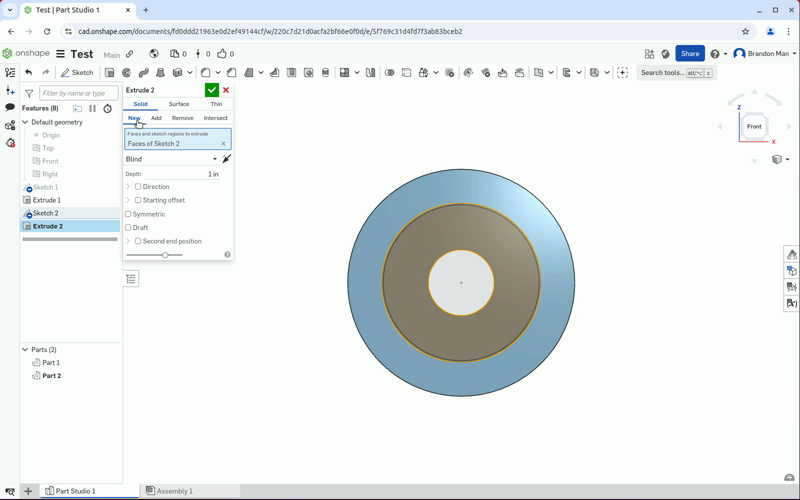
key(tab, 4)
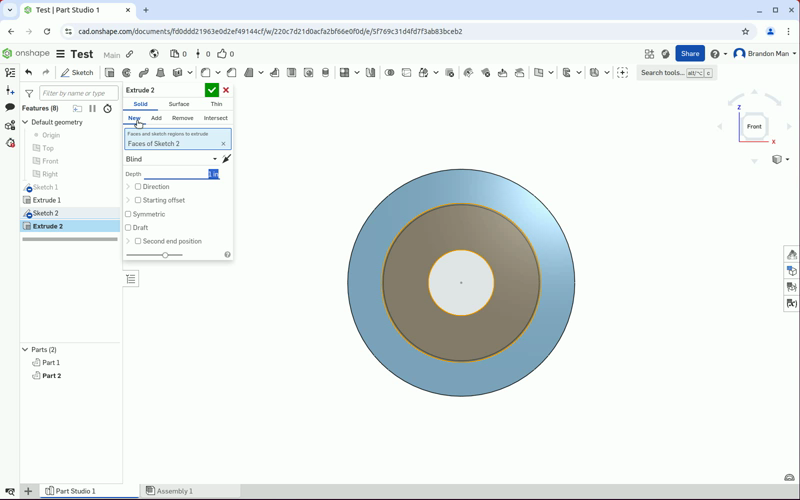
text(1.444)
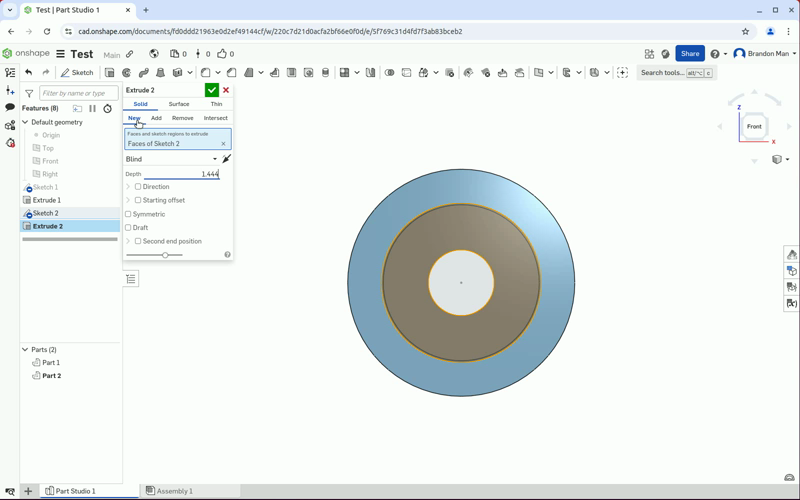
key(tab, 3)
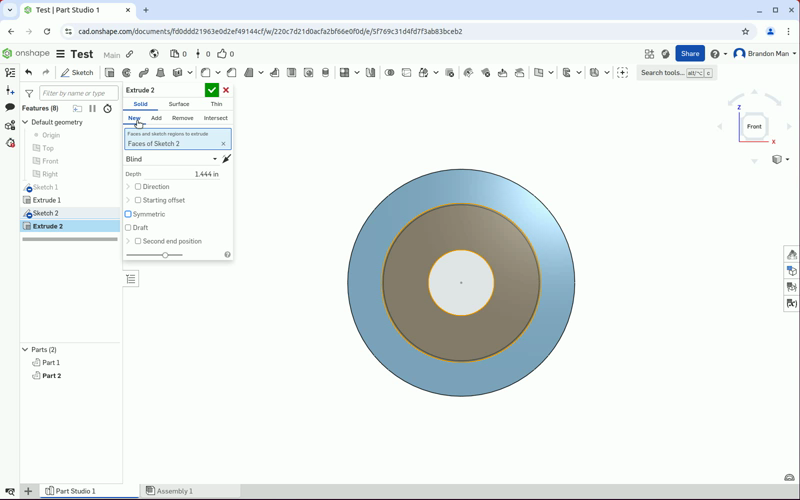
key(space)
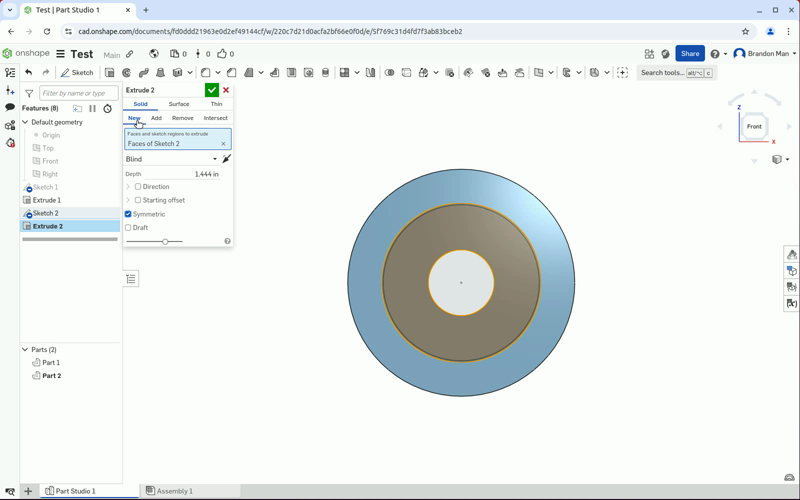
key(enter)
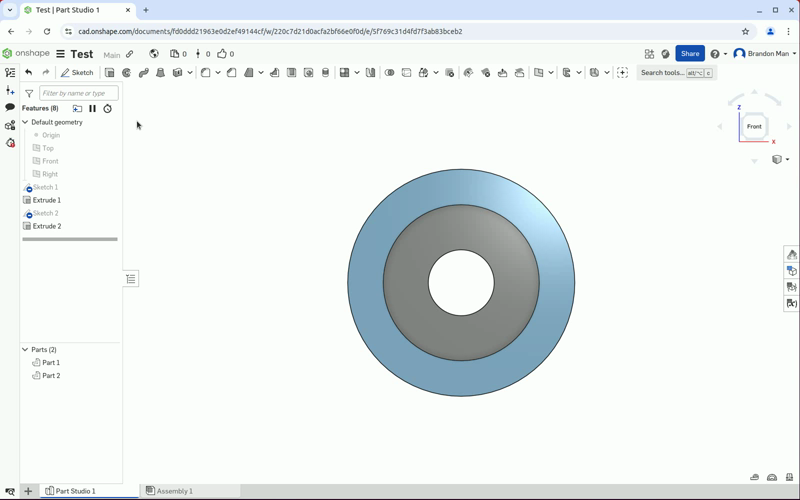
key(shift+h)
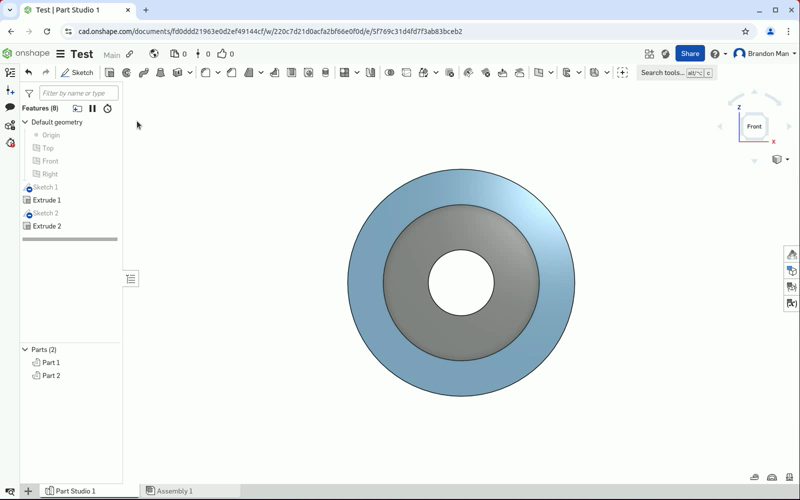
key(shift+h)
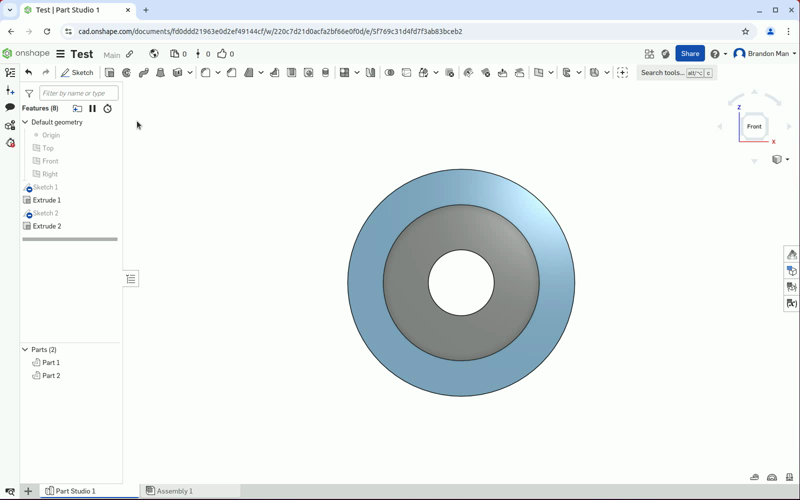
mouse_move(73, 189)
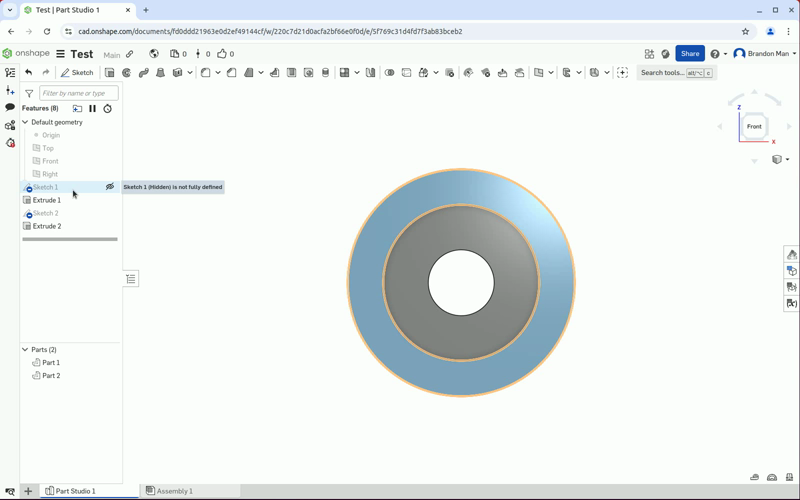
click(73, 189)
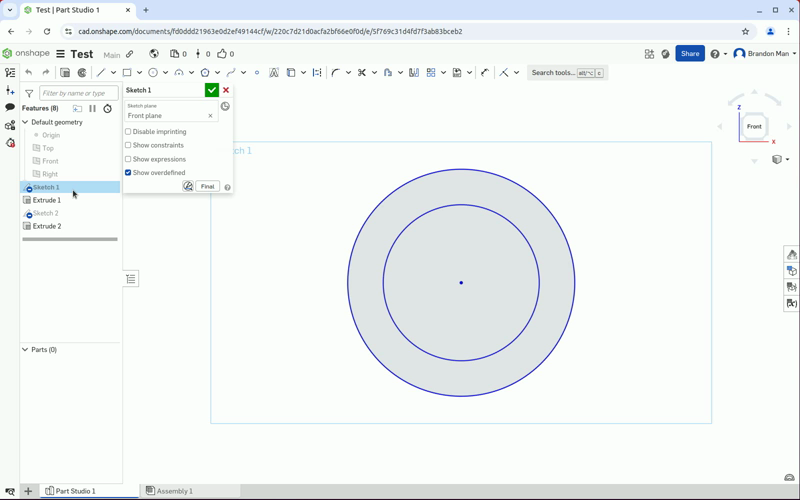
mouse_move(229, 92)
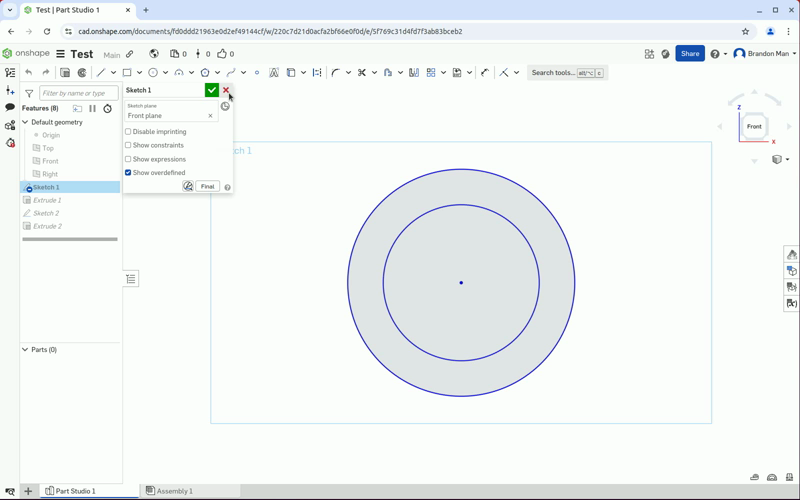
click(229, 92)
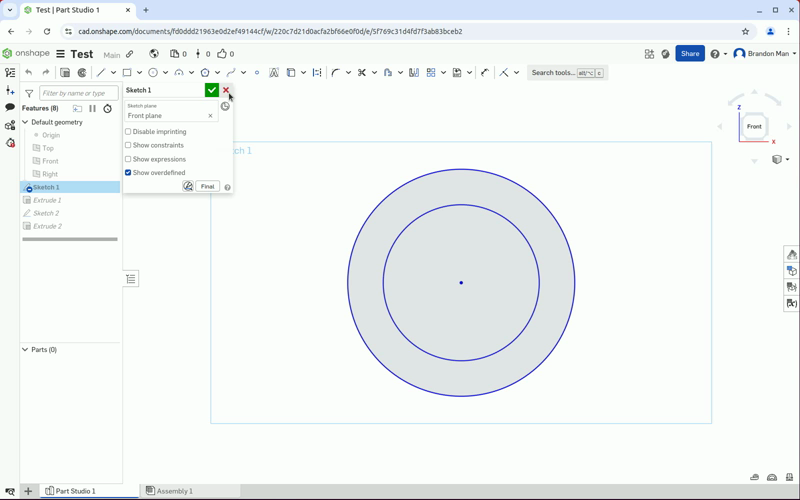
key(shift+s)
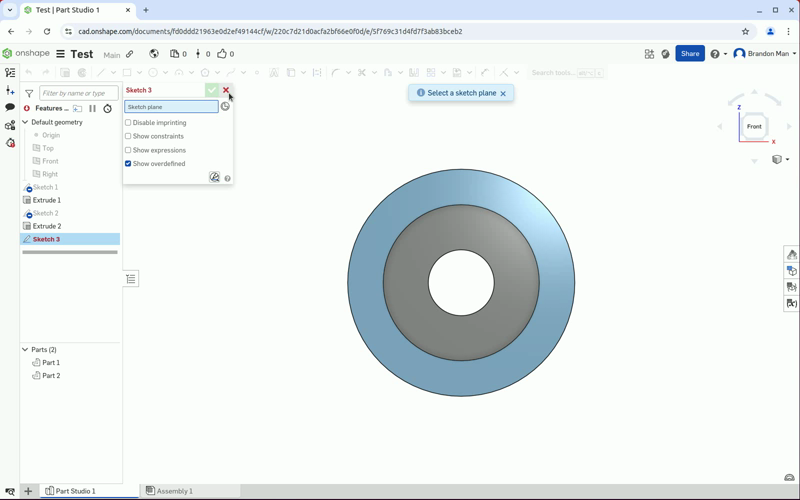
mouse_move(73, 163)
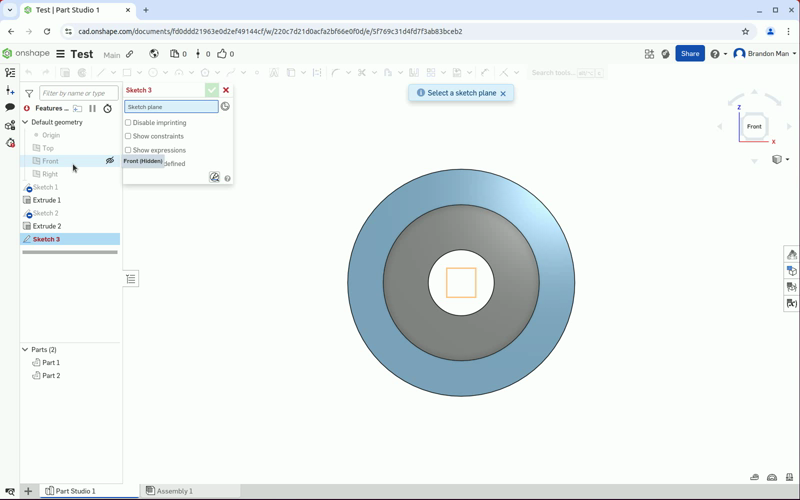
click(73, 163)
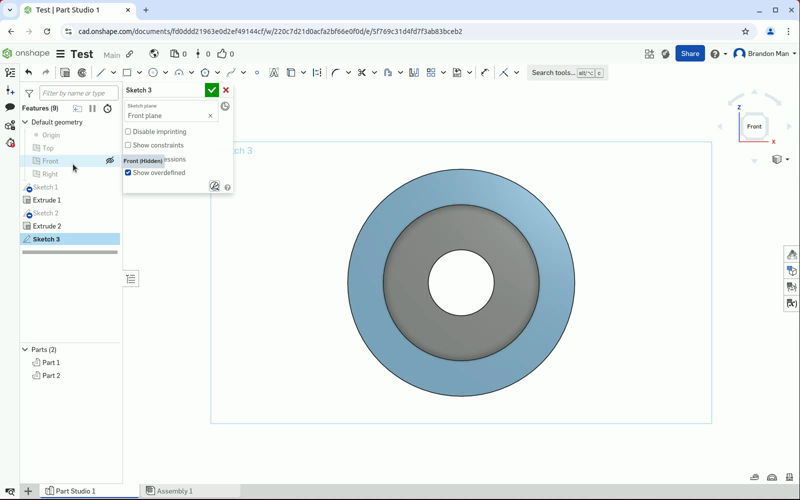
mouse_move(73, 352)
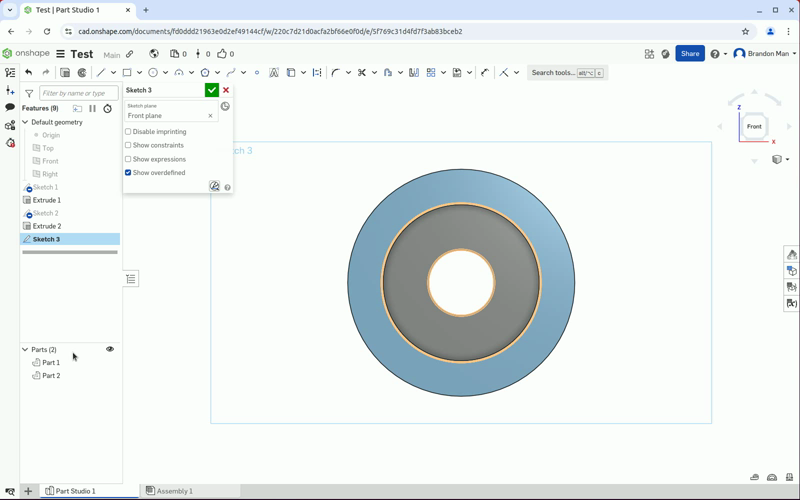
key(y)
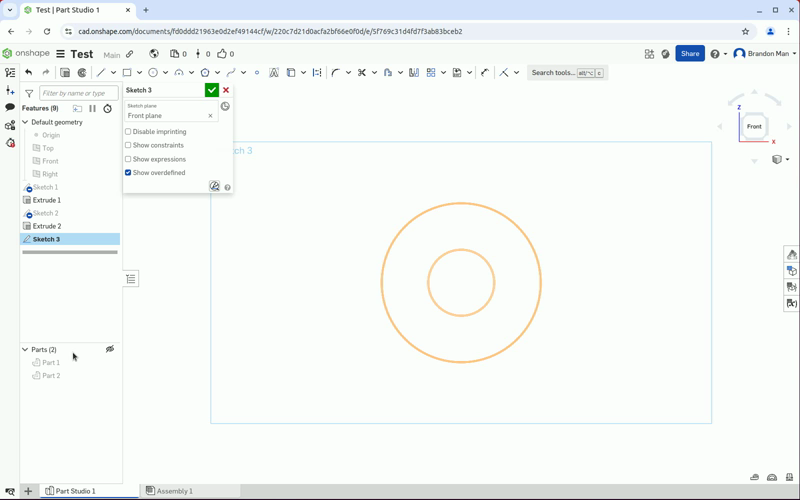
key(c)
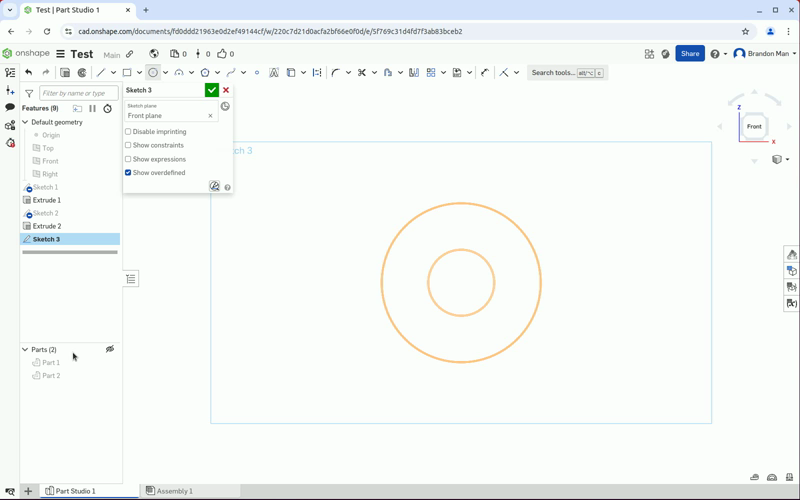
key_down(shift)
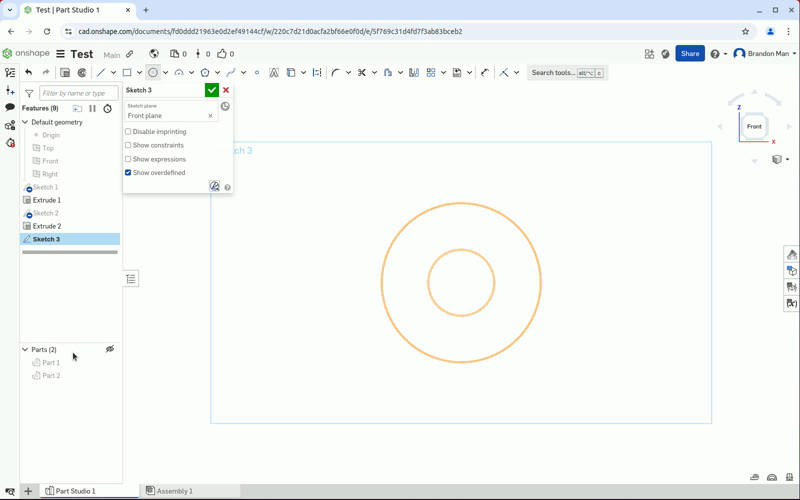
mouse_move(461, 282)
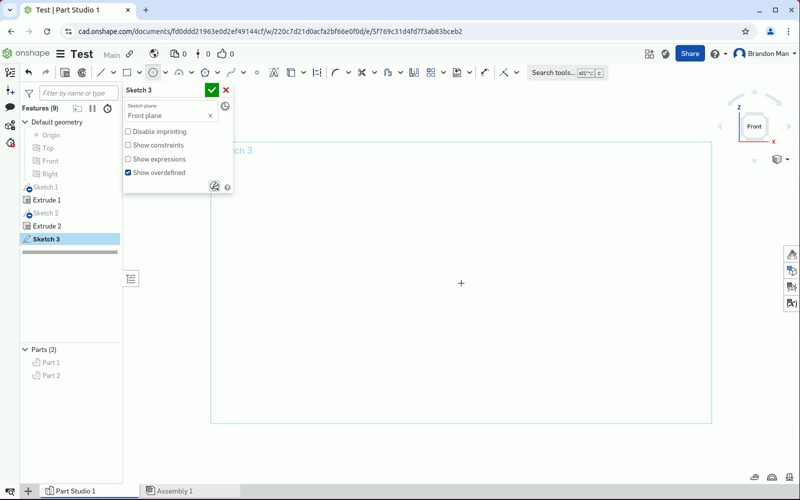
click(461, 282)
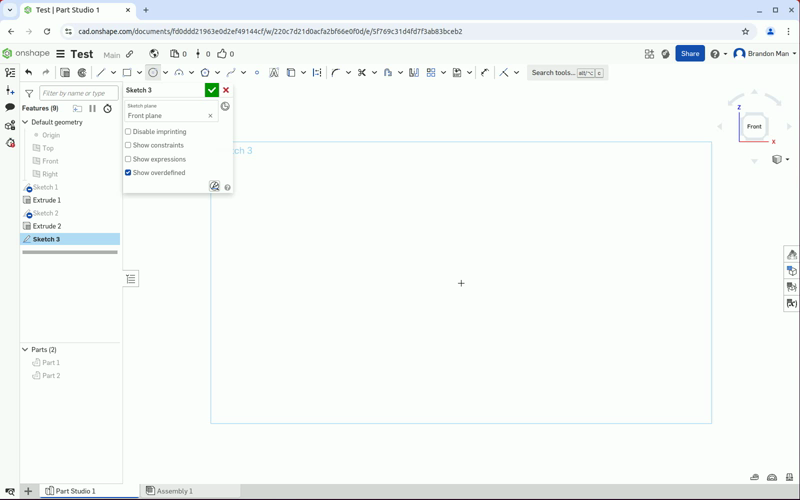
key_up(shift)
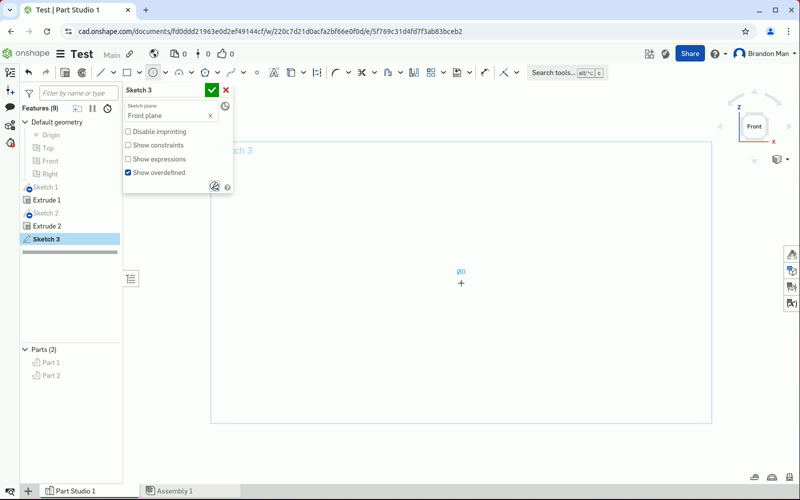
mouse_move(495, 282)
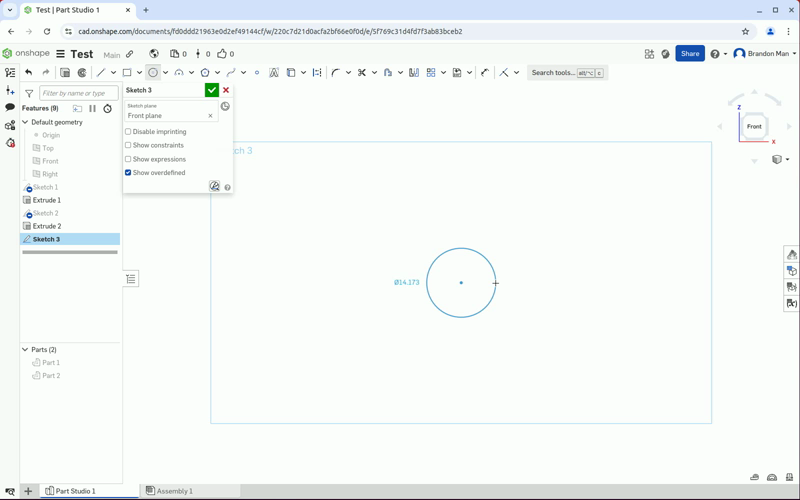
click(495, 282)
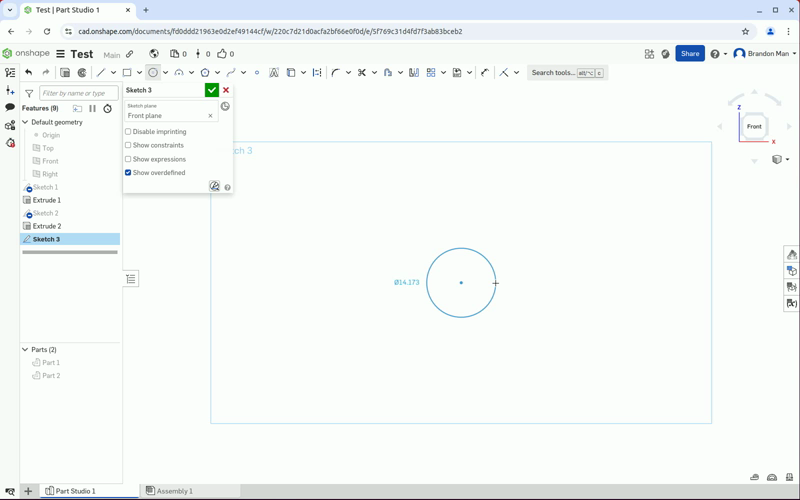
key(esc)
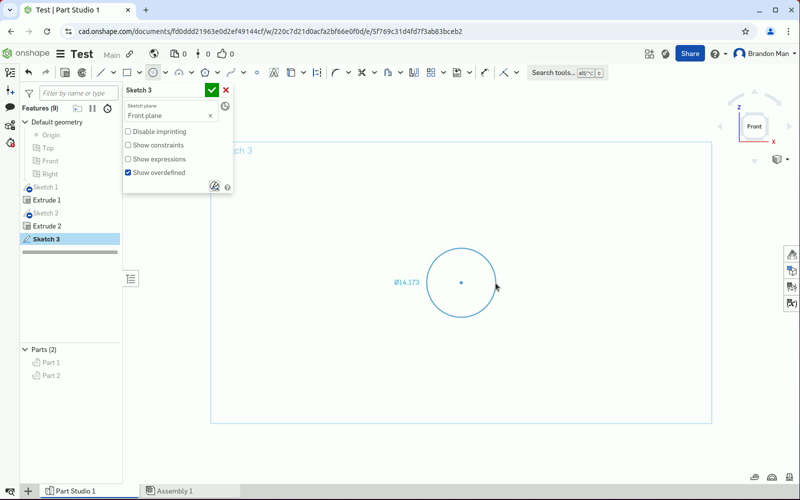
key(c)
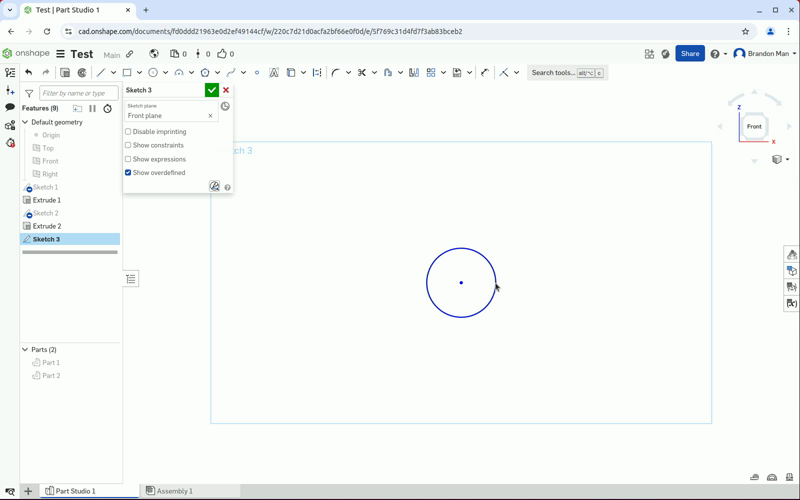
key_down(shift)
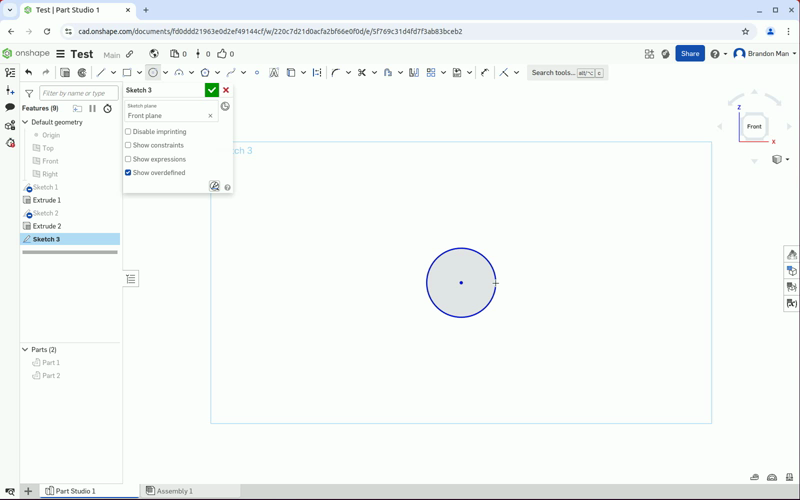
mouse_move(461, 282)
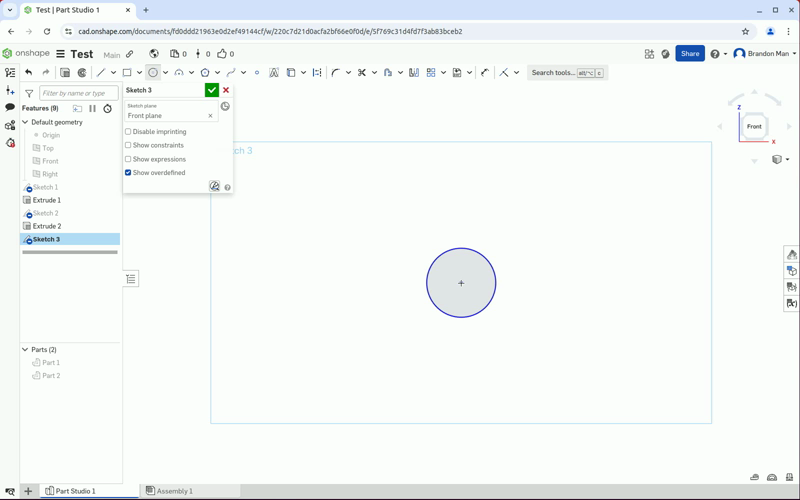
click(461, 282)
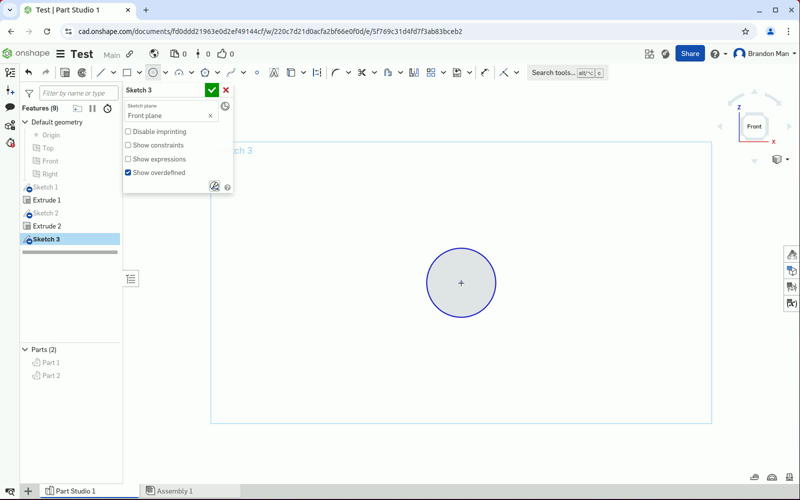
key_up(shift)
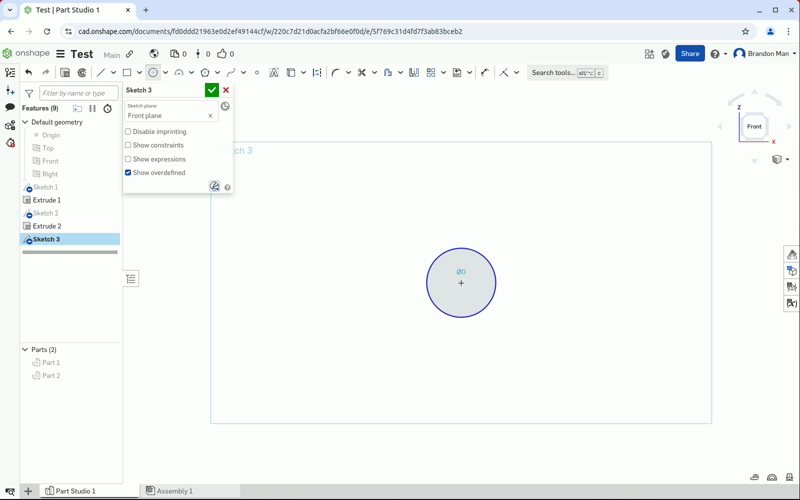
mouse_move(477, 282)
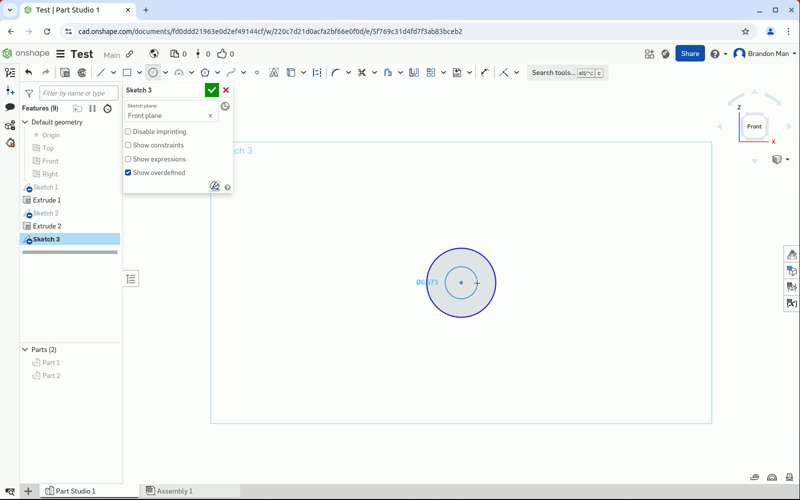
click(477, 282)
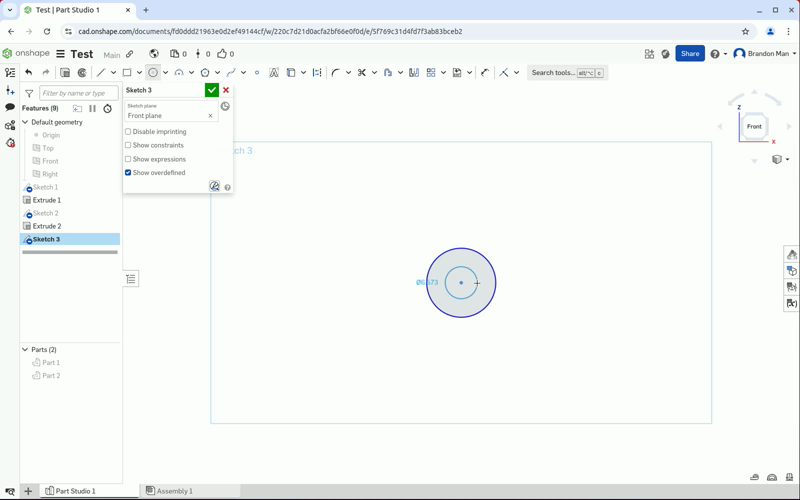
key(esc)
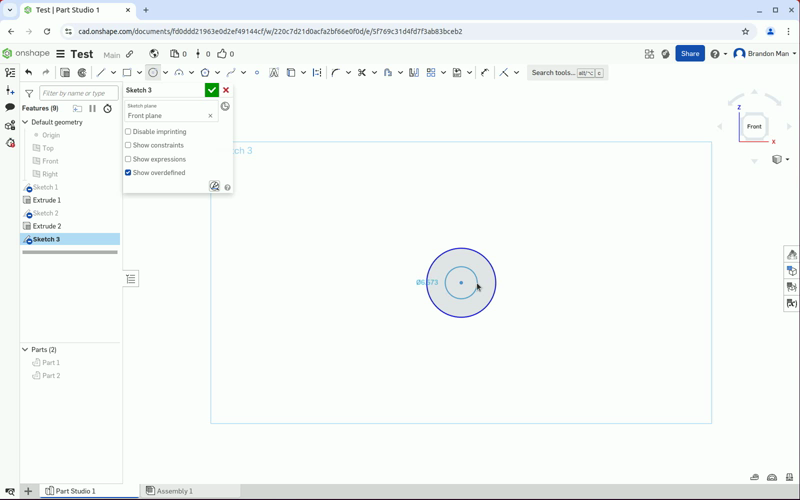
mouse_move(467, 258)
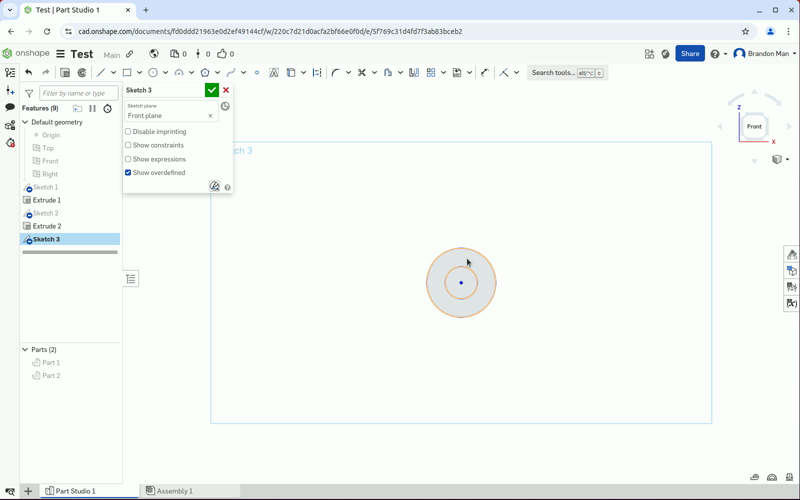
click(467, 258)
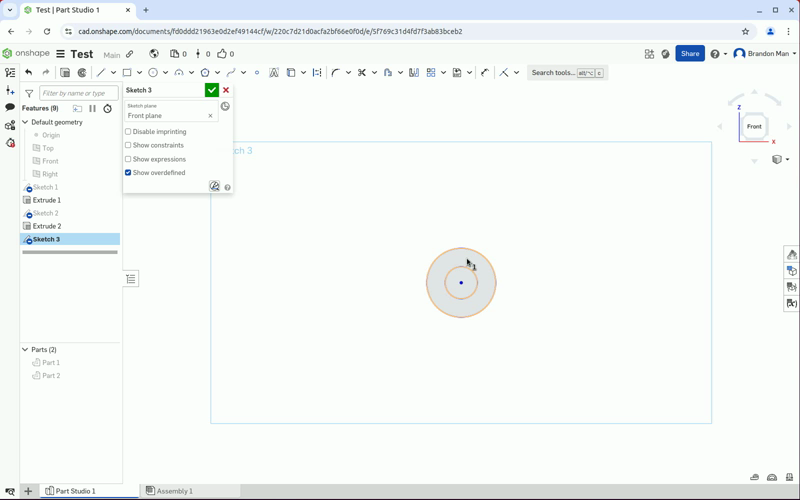
mouse_move(73, 352)
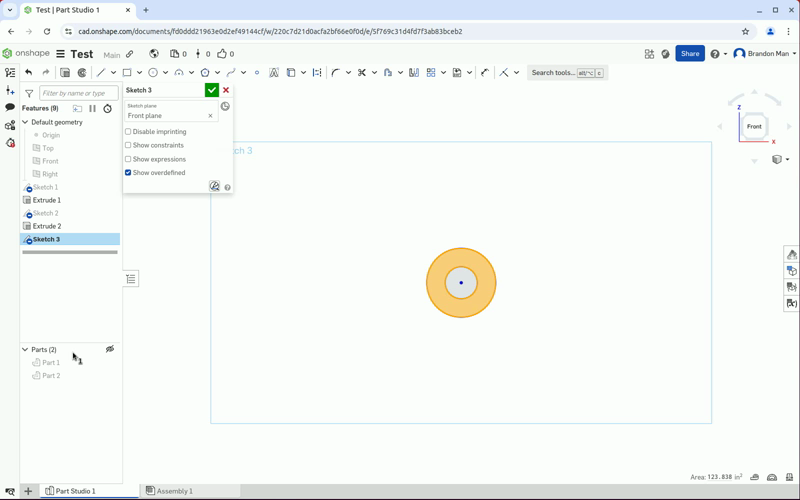
key(shift+y)
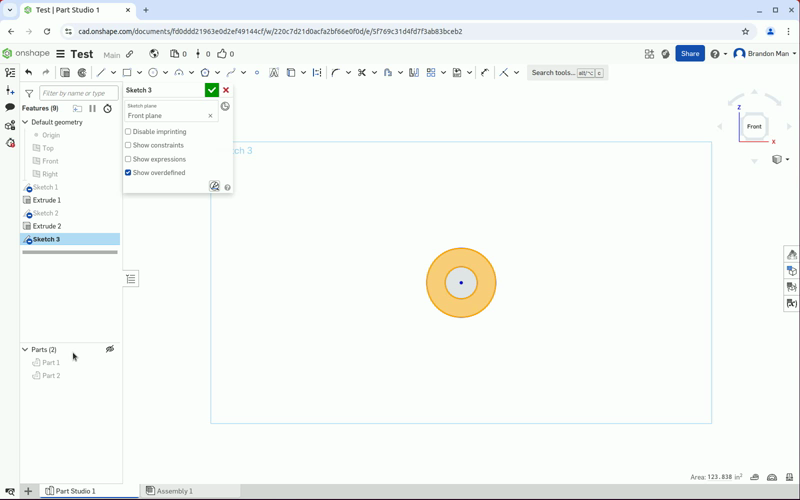
key(shift+e)
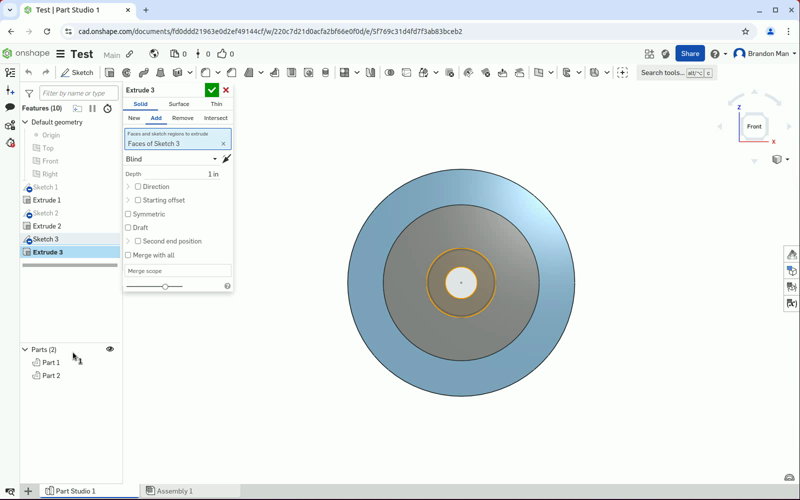
mouse_move(143, 106)
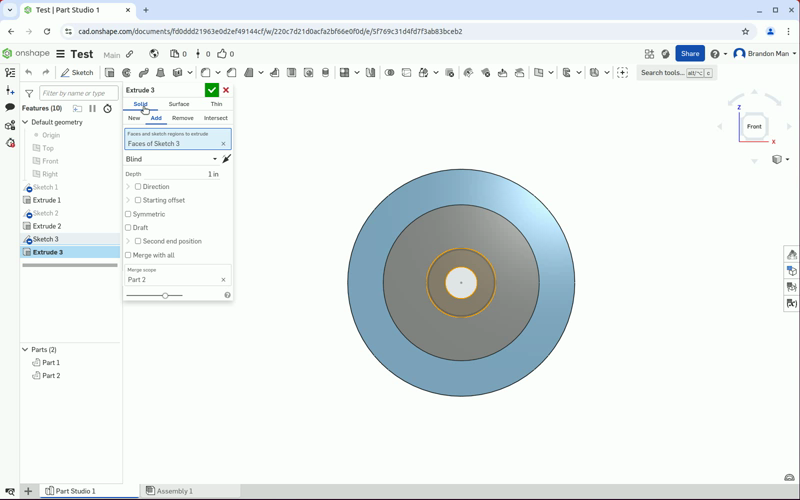
click(143, 106)
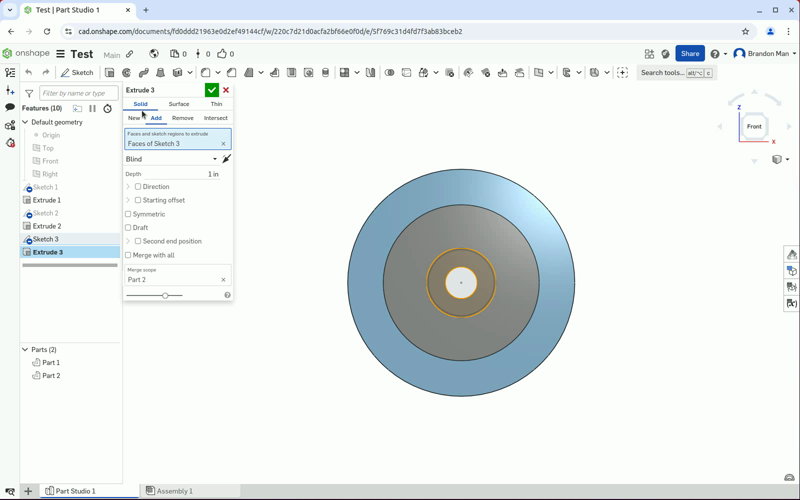
mouse_move(137, 120)
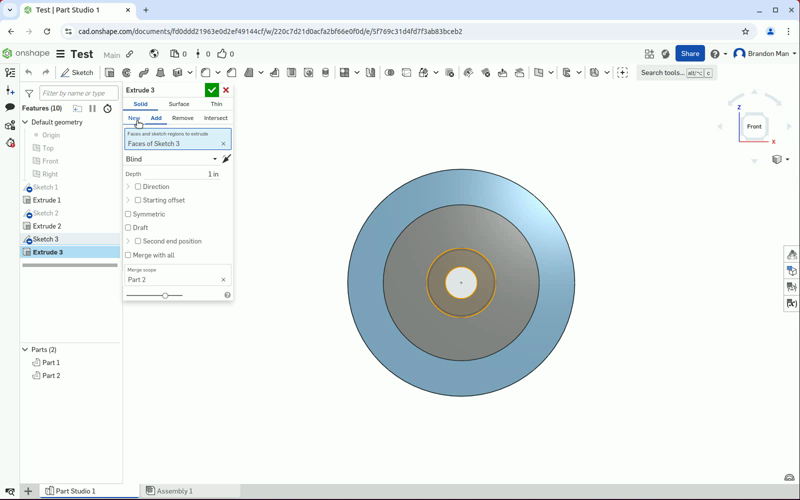
click(137, 120)
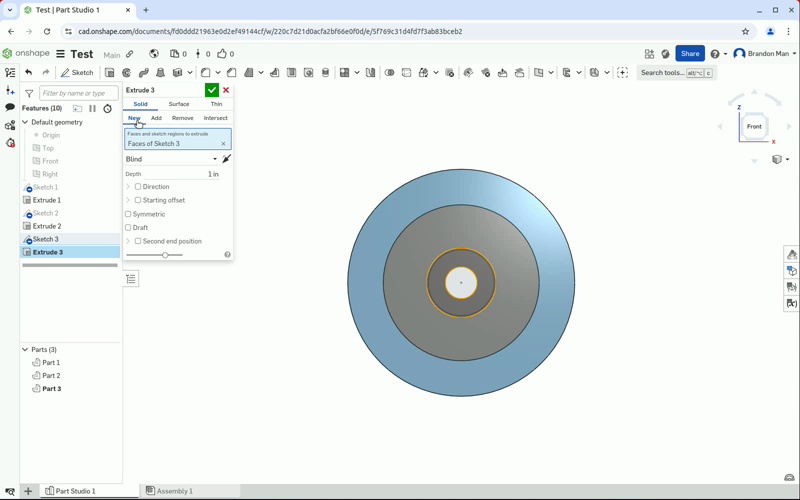
key(tab, 4)
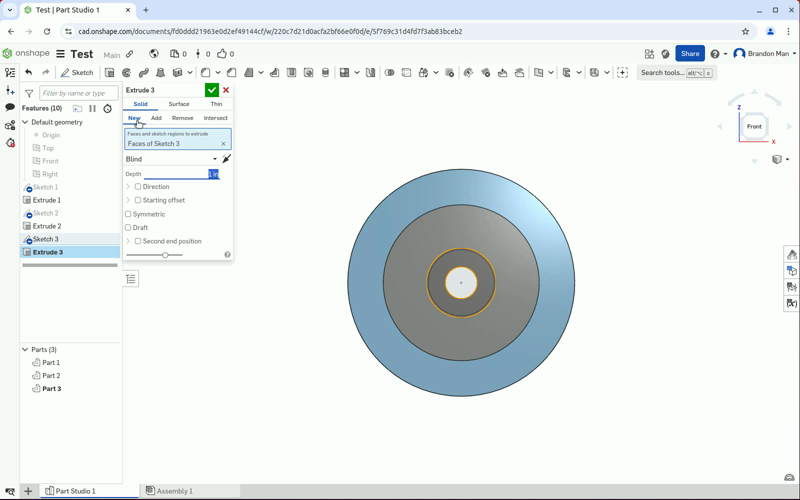
text(6.258)
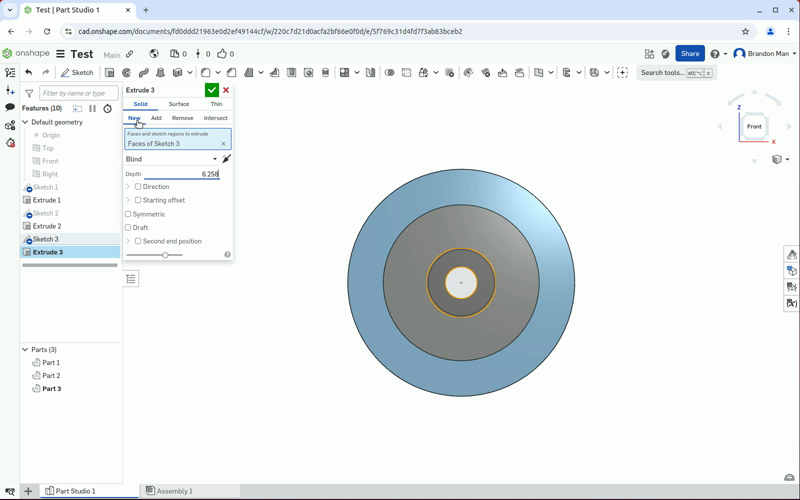
key(tab, 3)
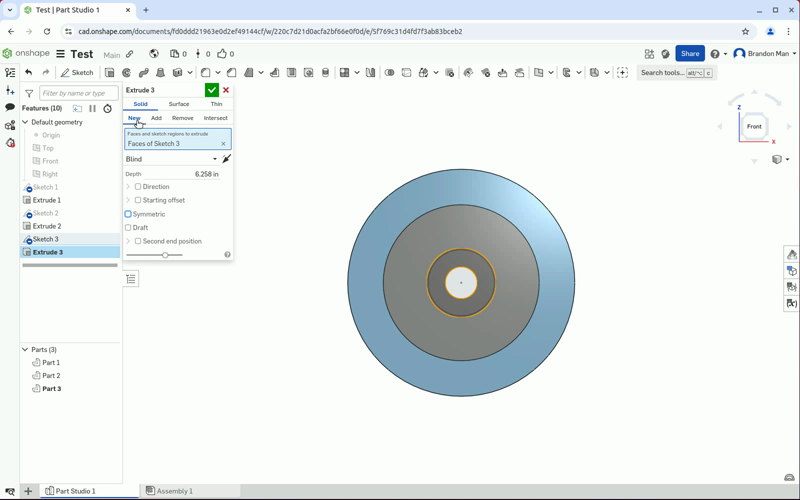
key(space)
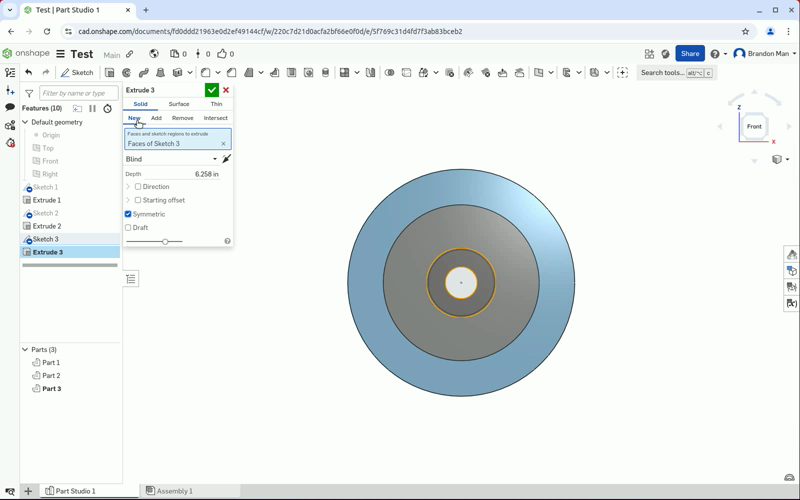
key(enter)
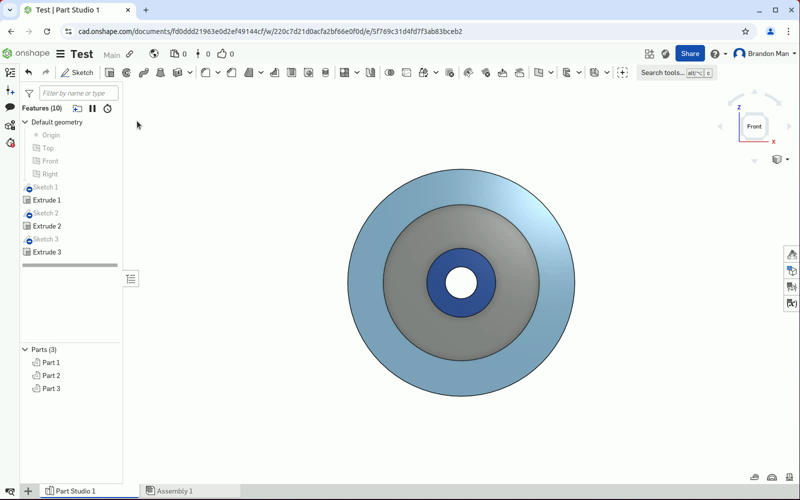
key(shift+h)
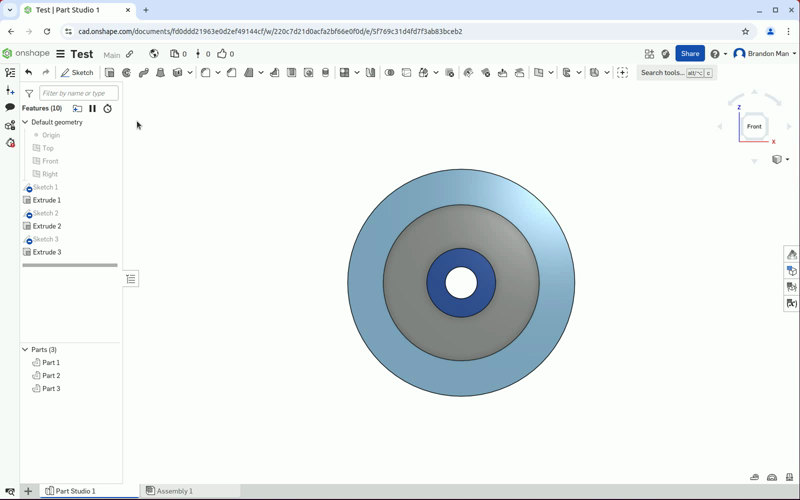
key(shift+h)
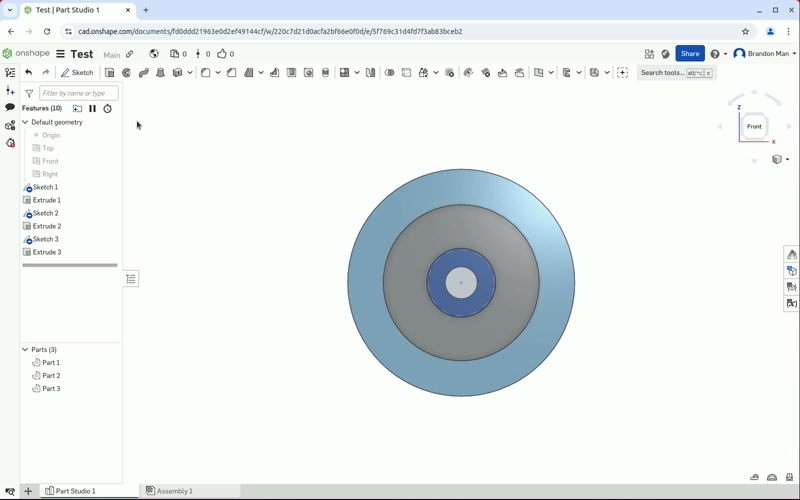
key(shift+7)
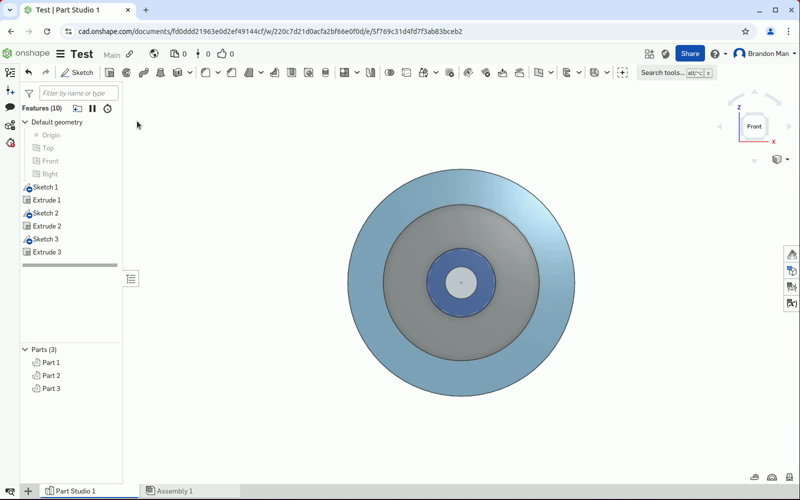
key(left, 2)
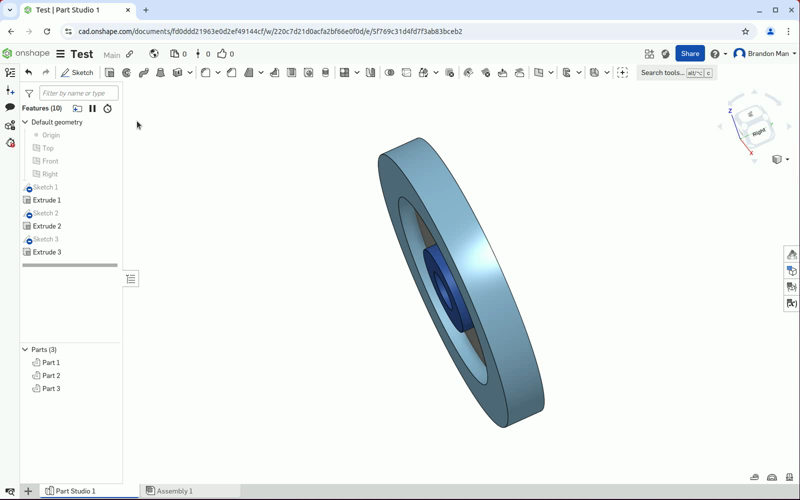
key(down, 2)
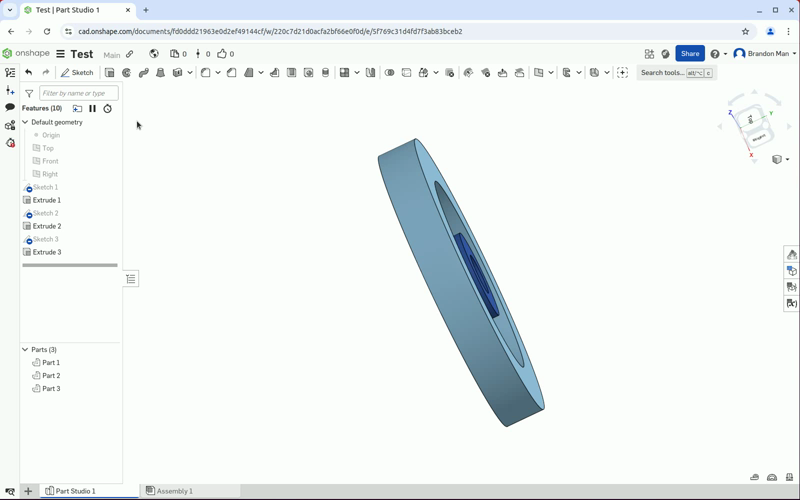
key(up, 2)
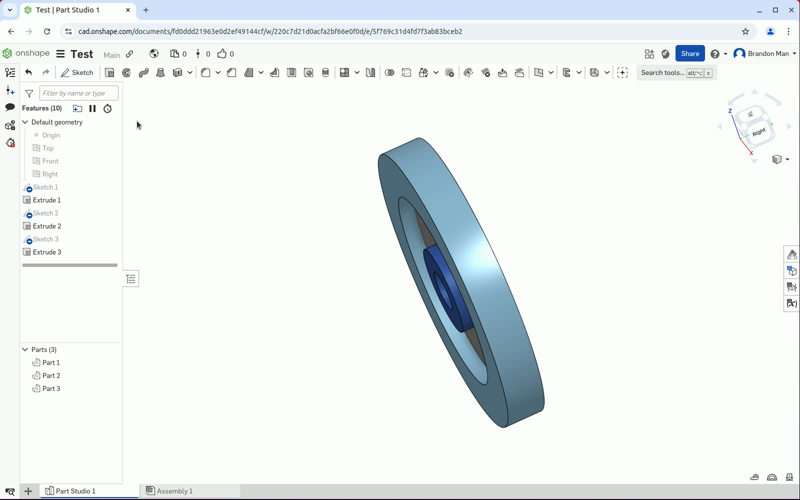
key(right, 2)
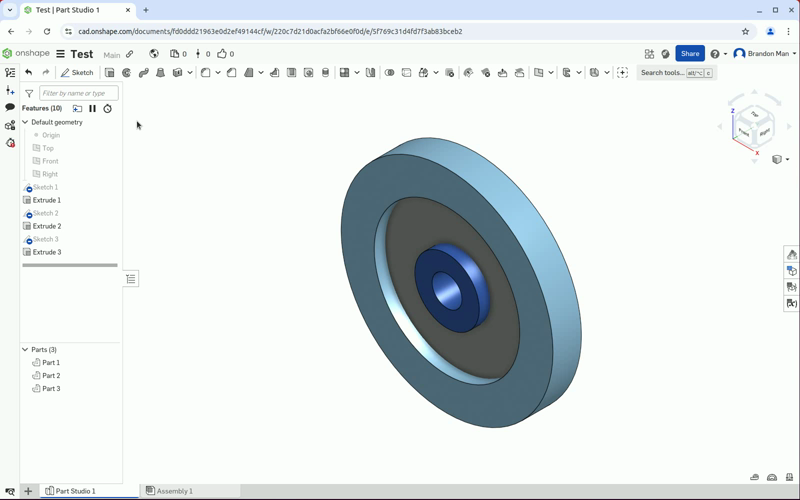
mouse_move(73, 189)
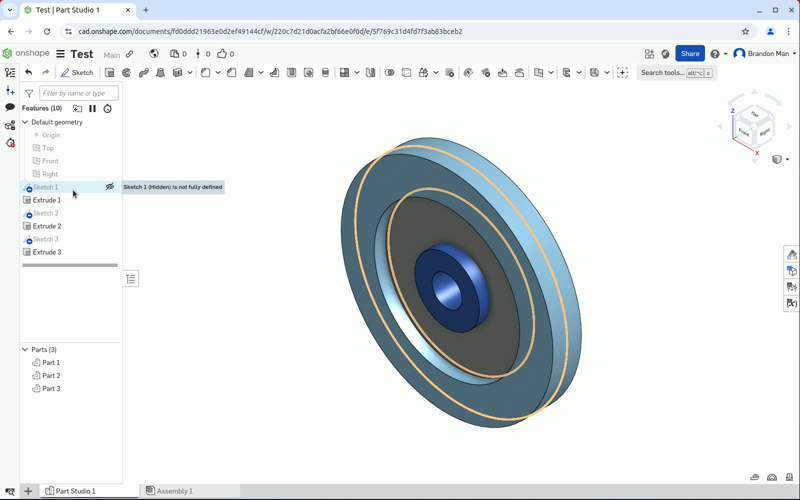
click(73, 189)